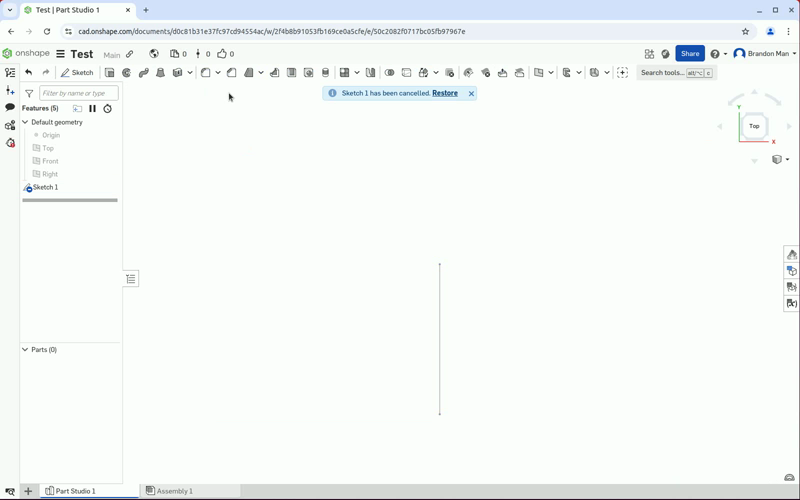
key(shift+h)
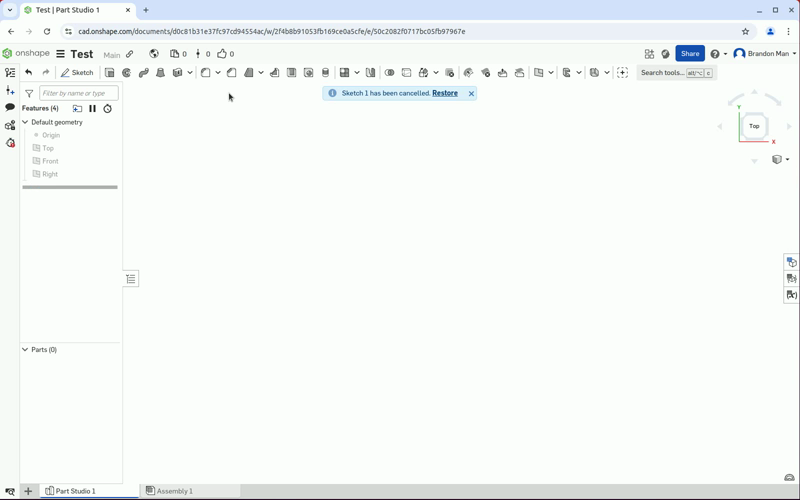
mouse_move(73, 352)
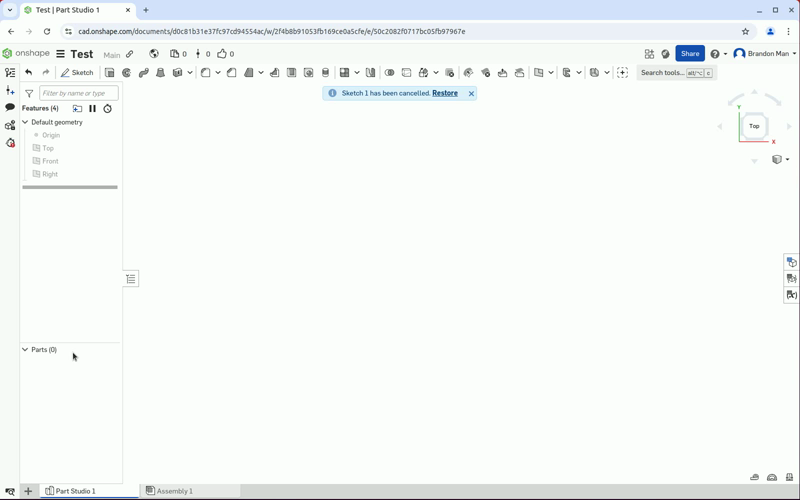
key(y)
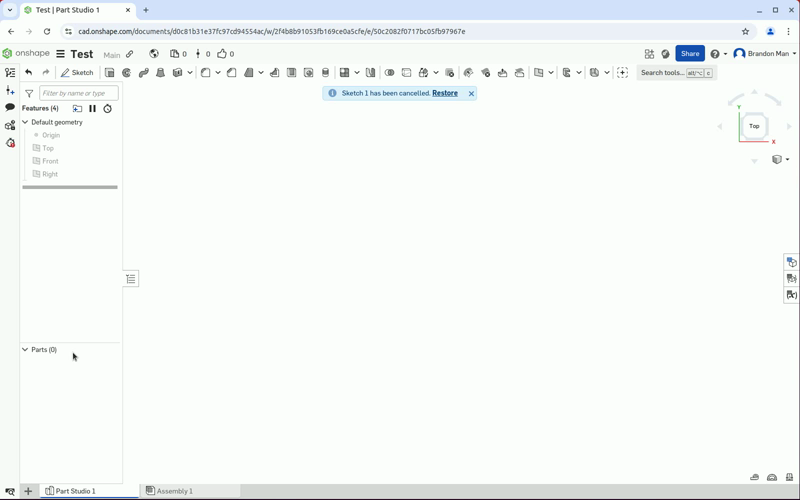
key(shift+p)
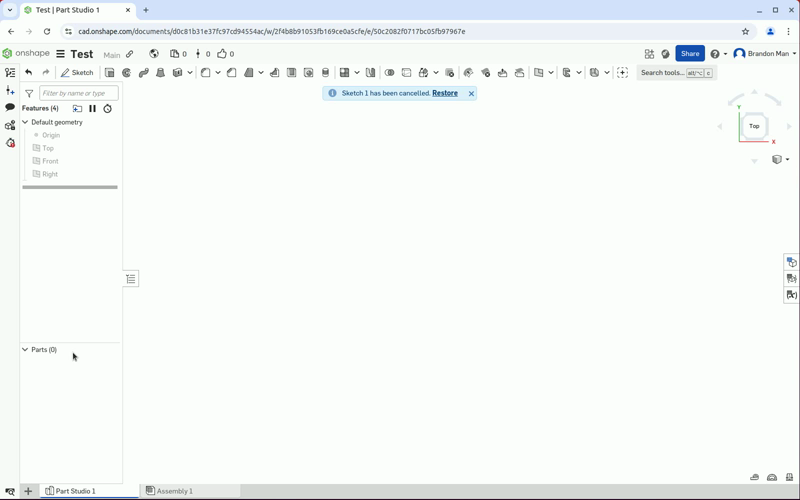
key(space)
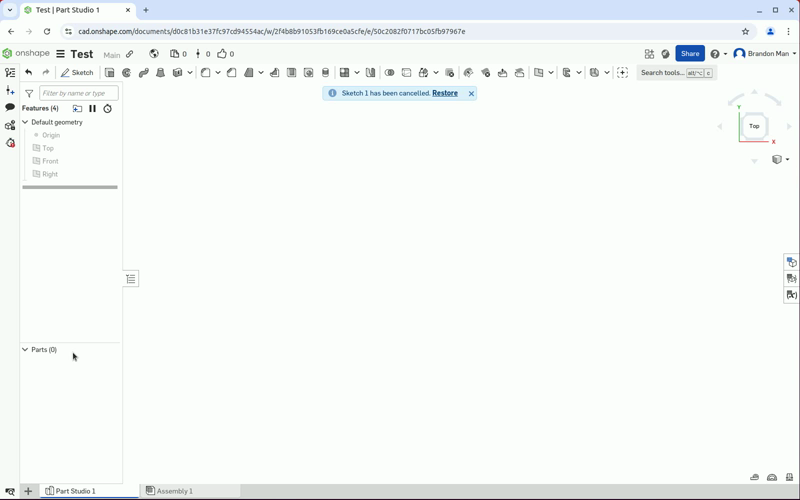
key_down(shift)
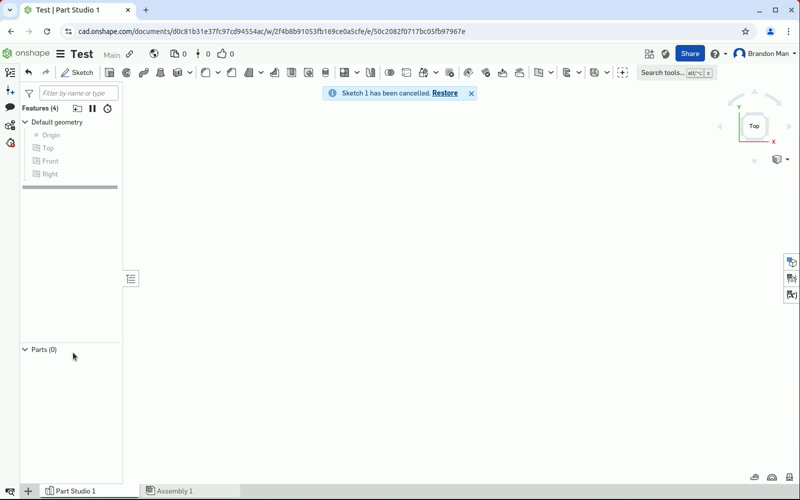
key(up)
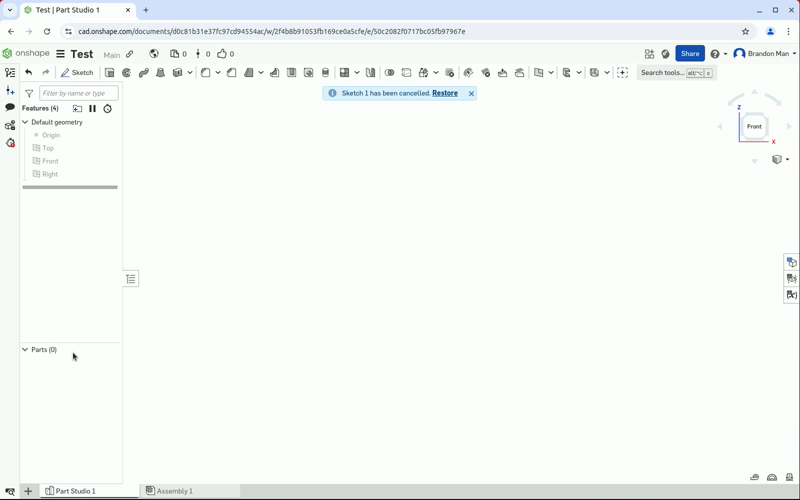
key_up(shift)
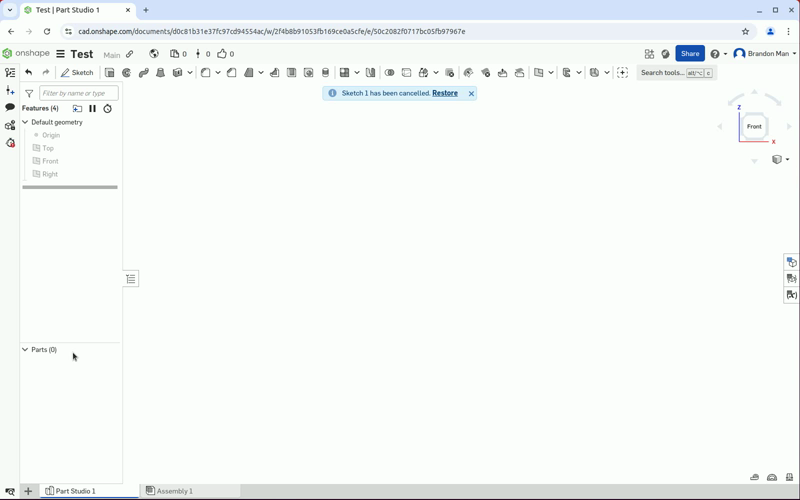
mouse_move(73, 352)
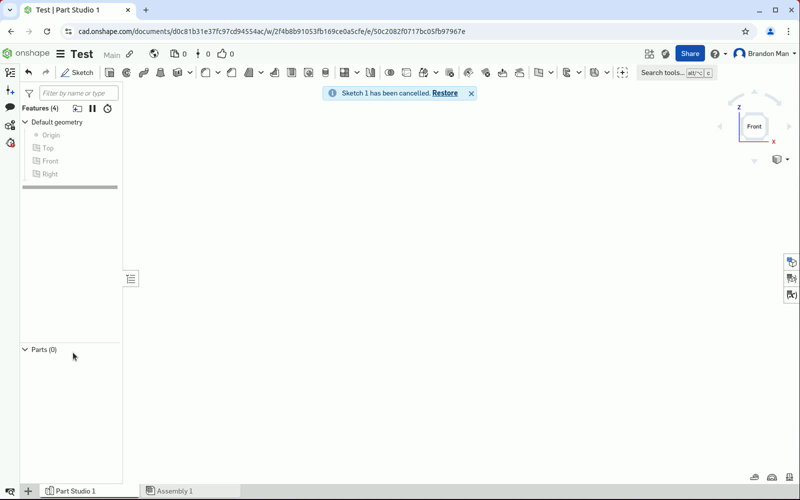
key(shift+y)
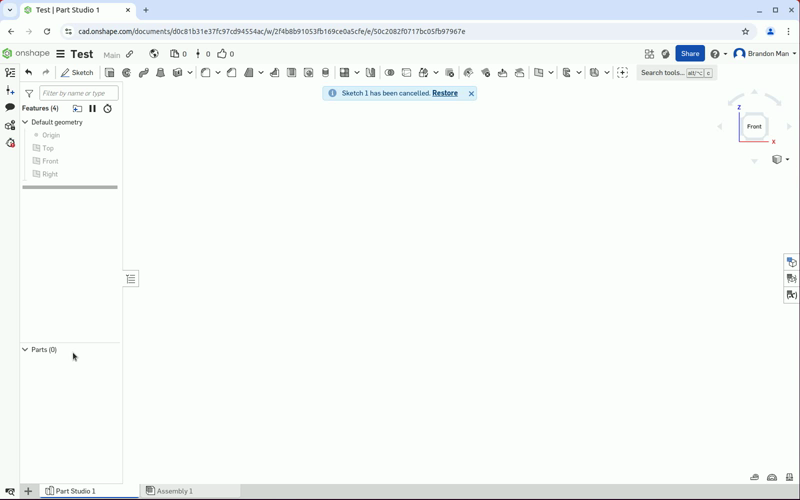
key(shift+s)
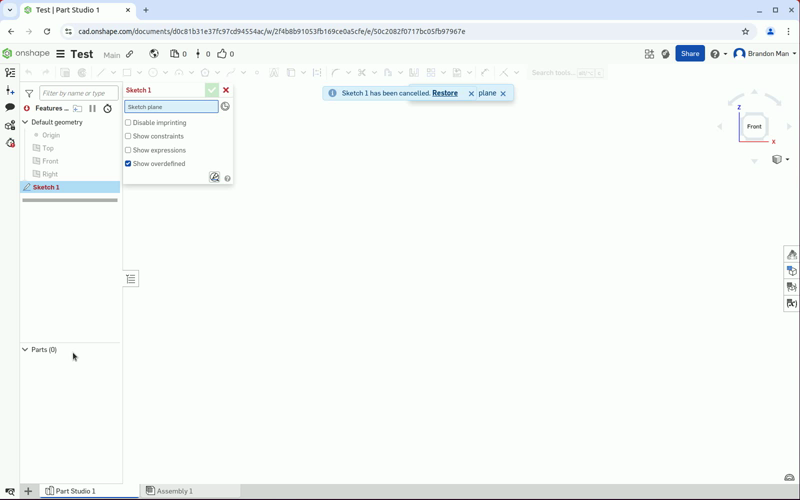
mouse_move(73, 163)
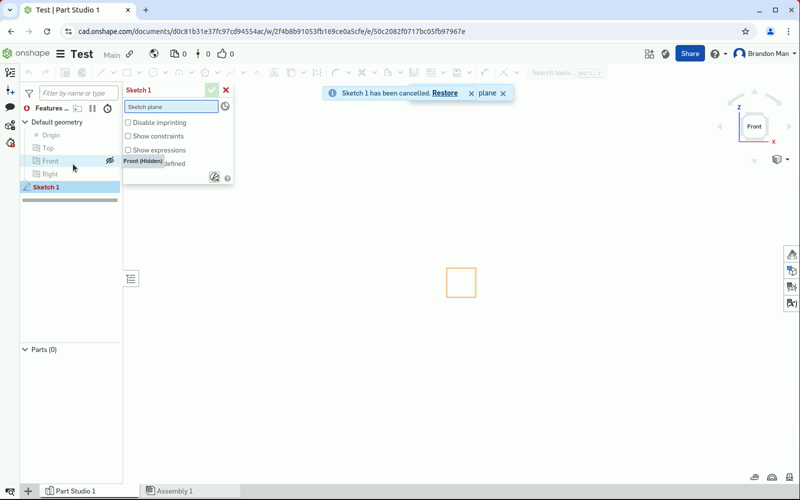
click(73, 163)
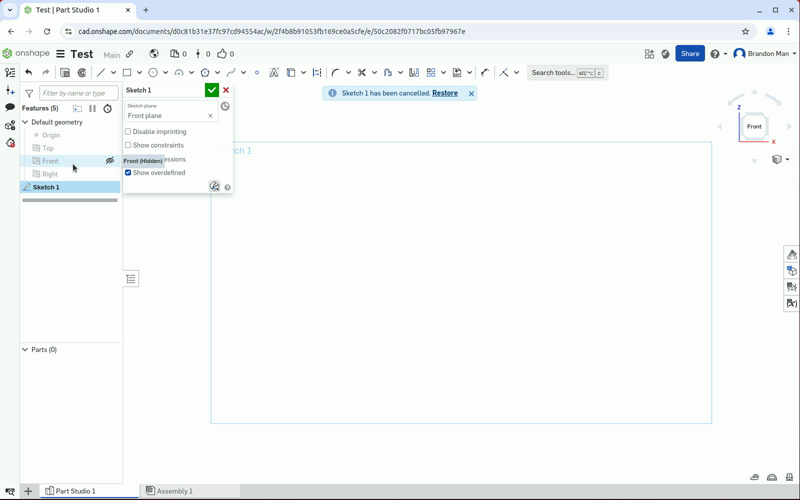
mouse_move(73, 352)
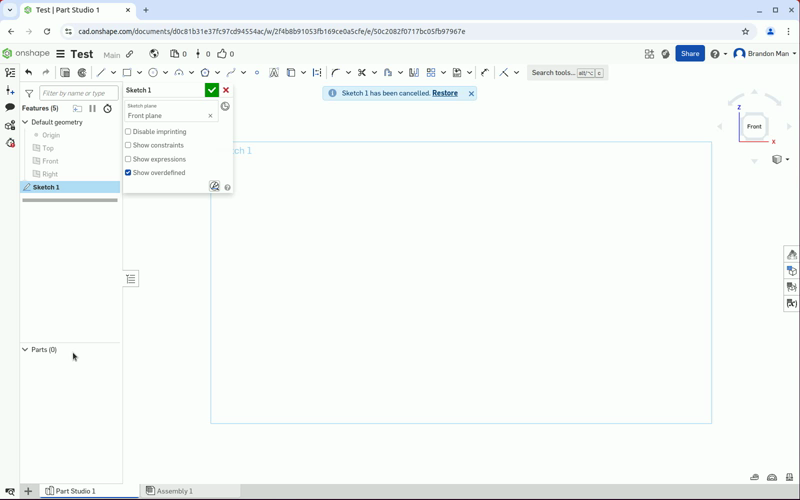
key(y)
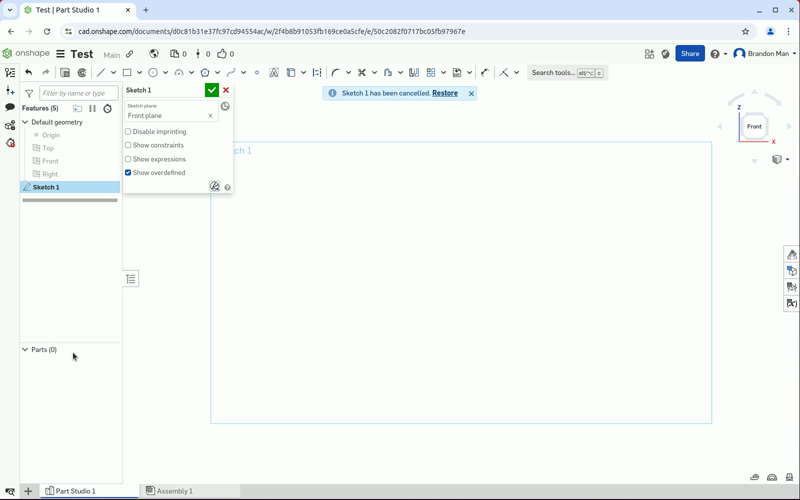
key(l)
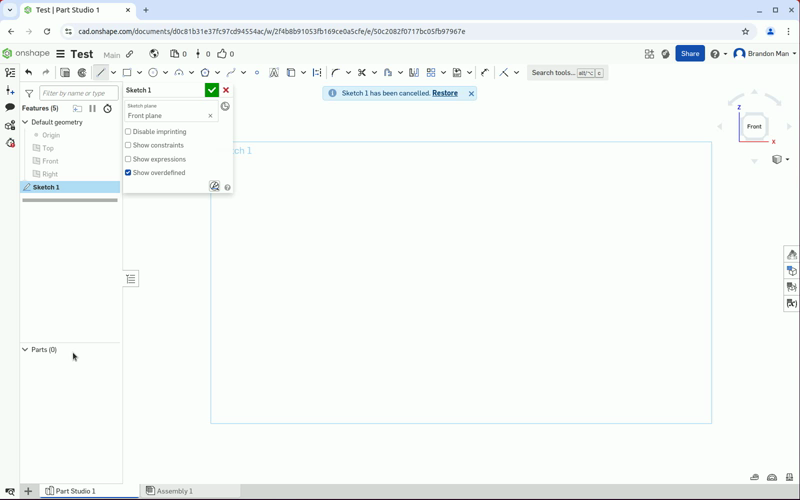
key_down(shift)
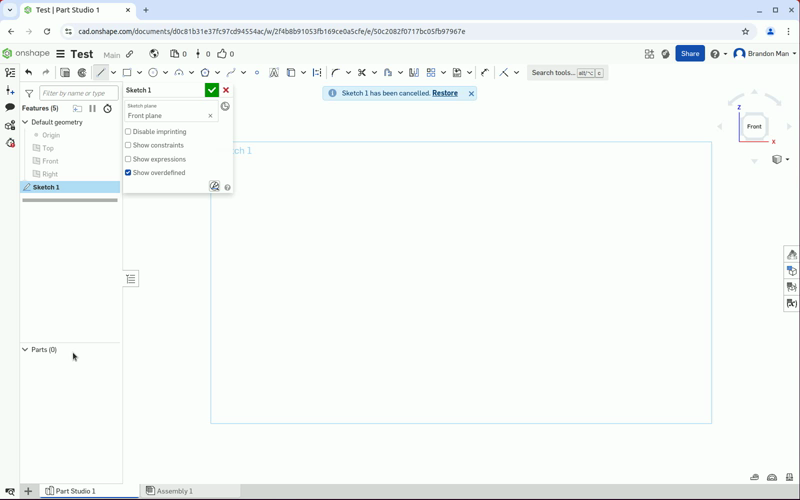
mouse_move(404, 395)
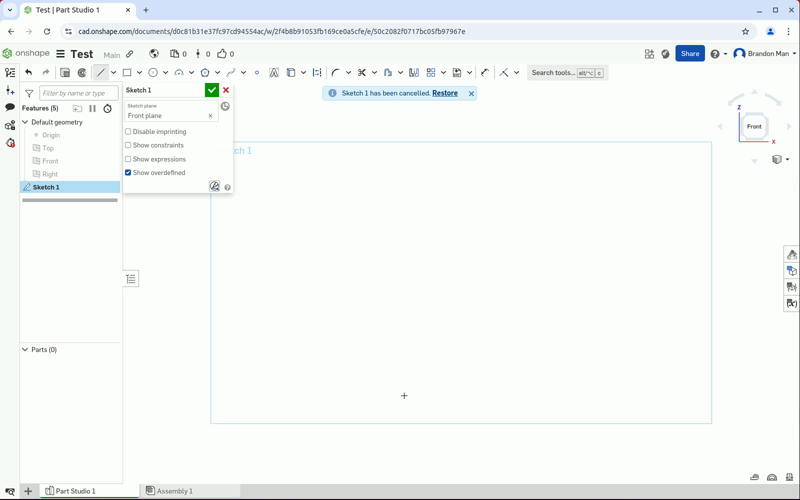
click(404, 395)
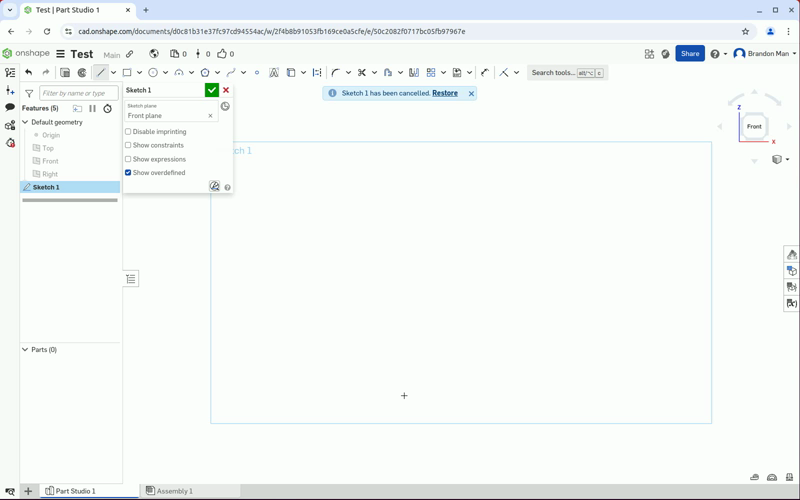
key_up(shift)
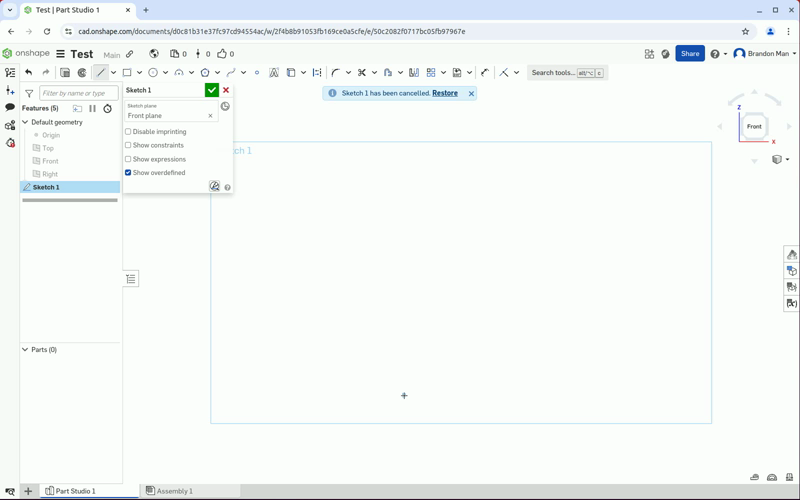
key_down(shift)
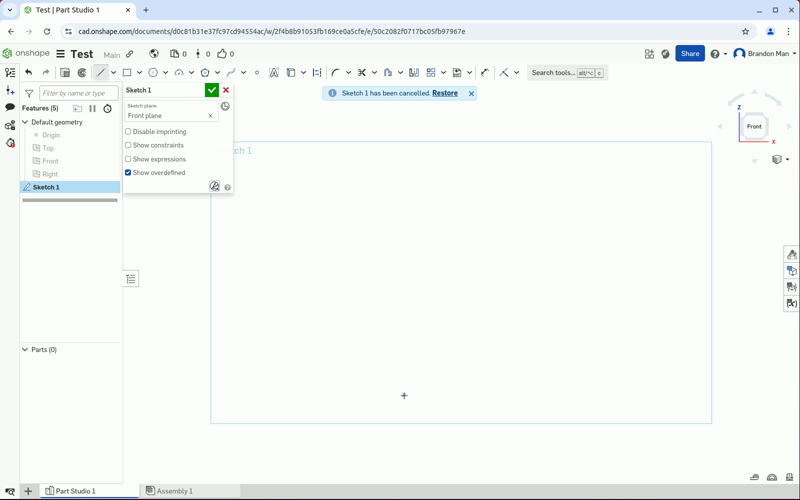
mouse_move(516, 395)
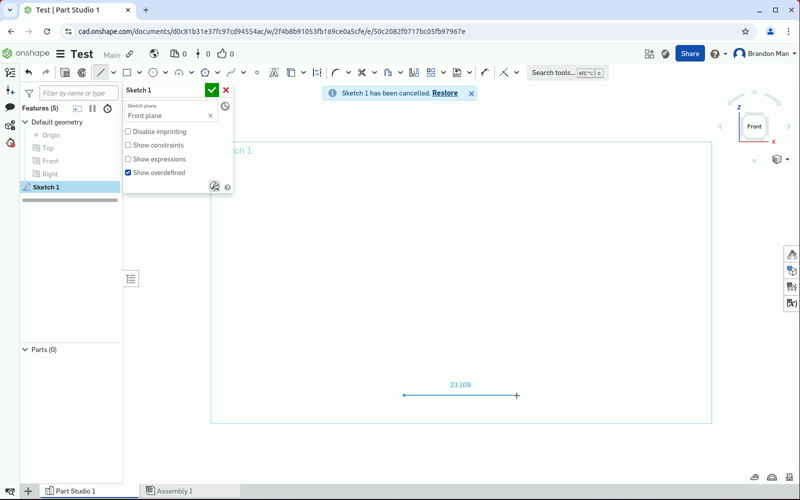
click(516, 395)
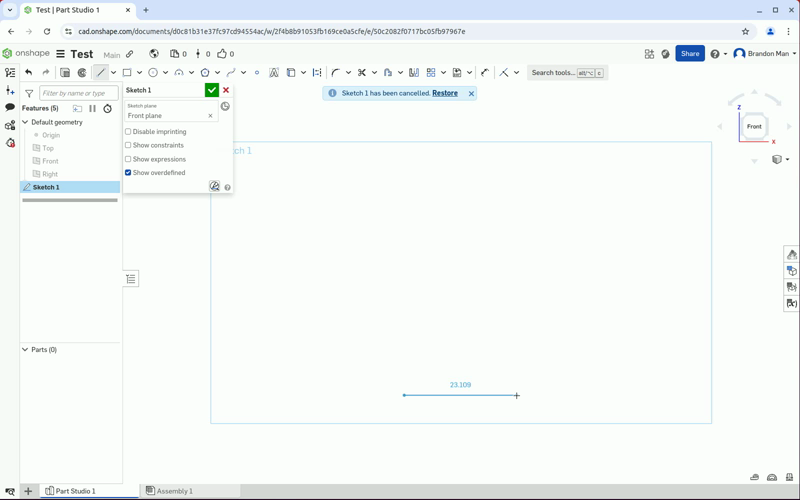
key_up(shift)
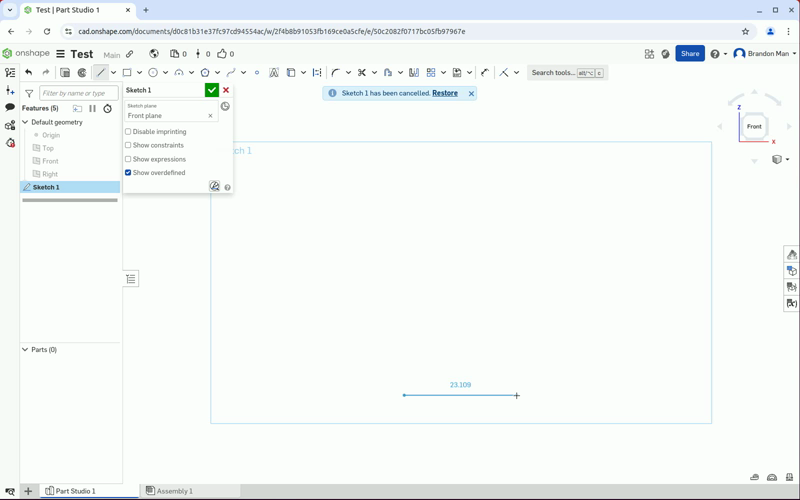
key_down(shift)
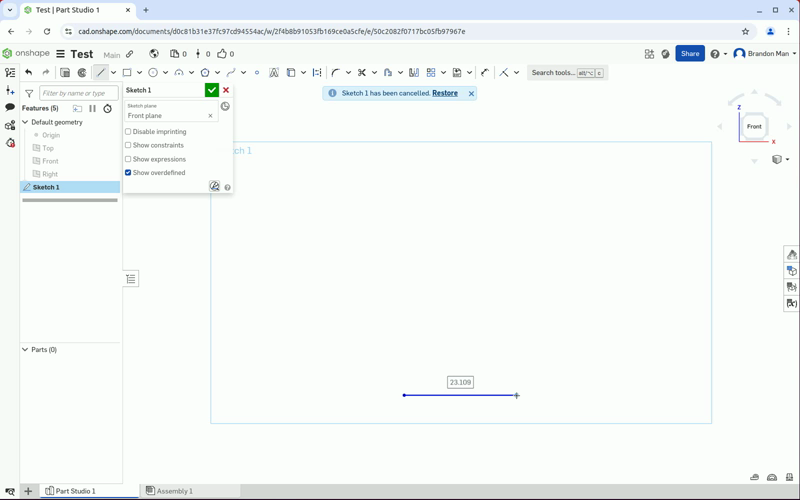
mouse_move(516, 282)
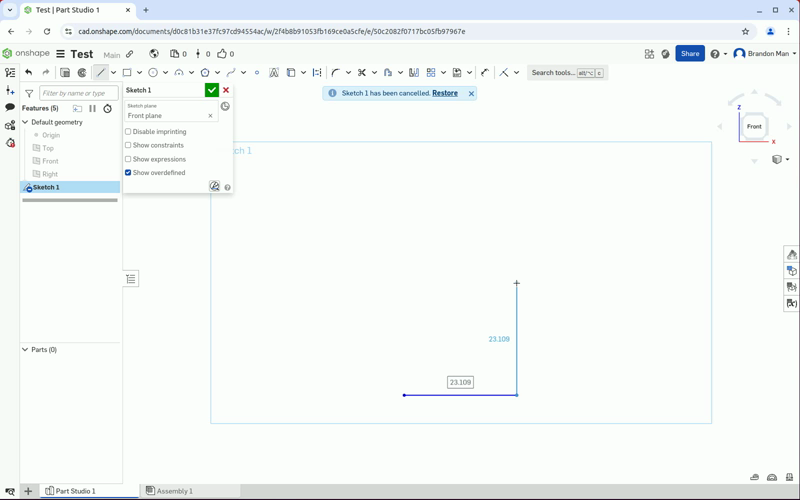
click(516, 282)
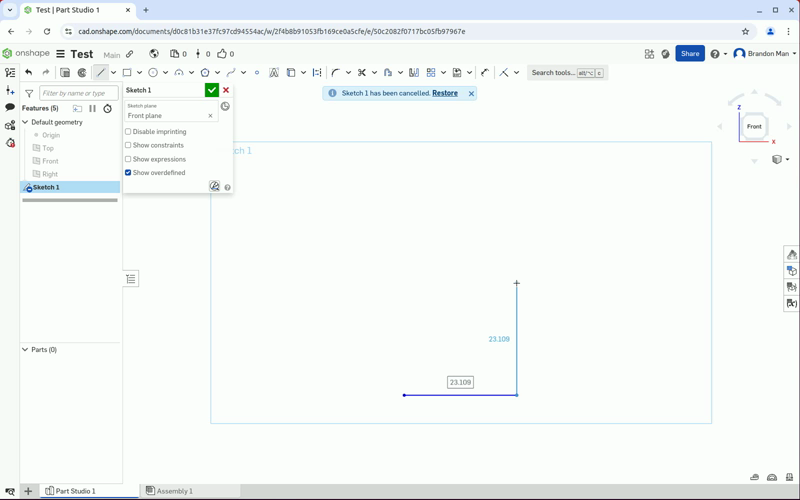
key_up(shift)
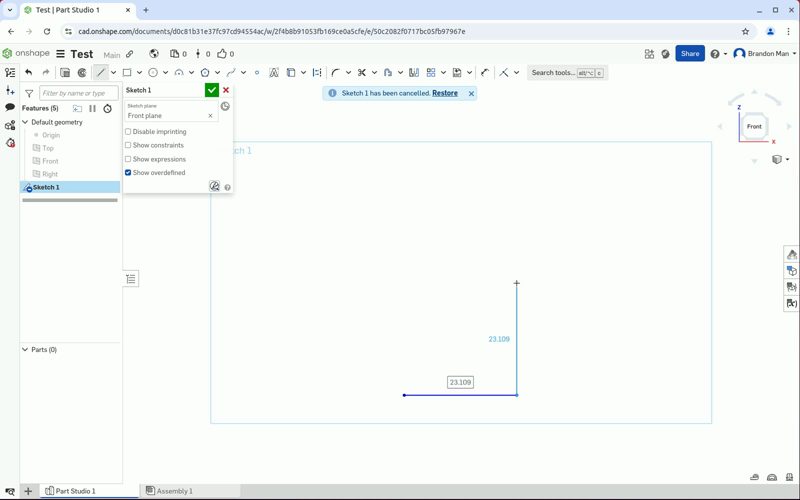
key_down(shift)
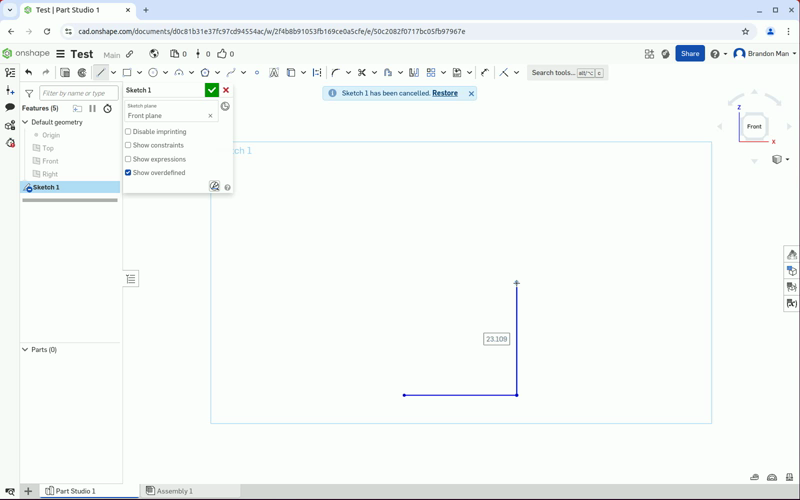
mouse_move(546, 282)
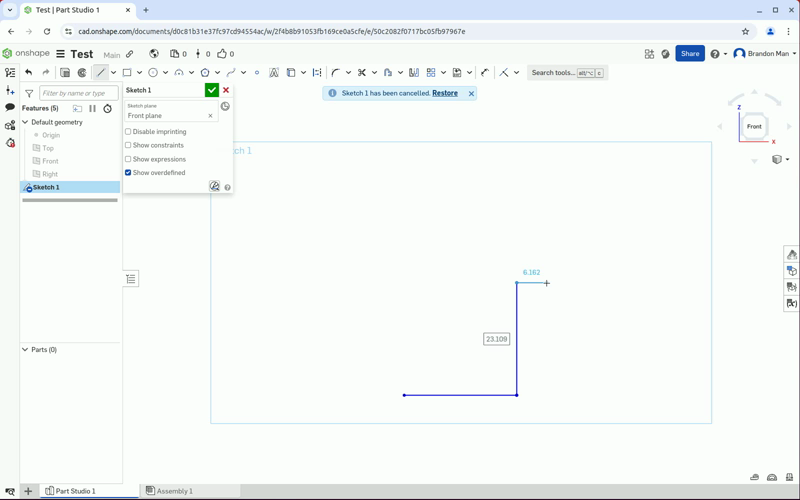
mouse_move(488, 282)
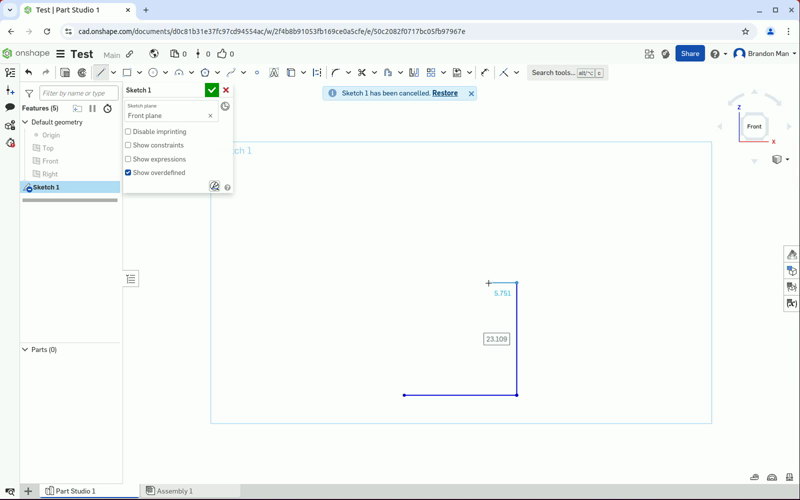
click(488, 282)
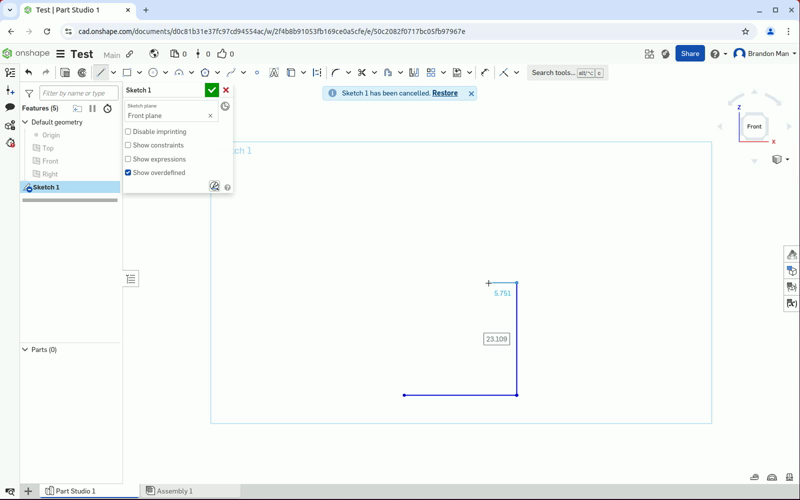
key_up(shift)
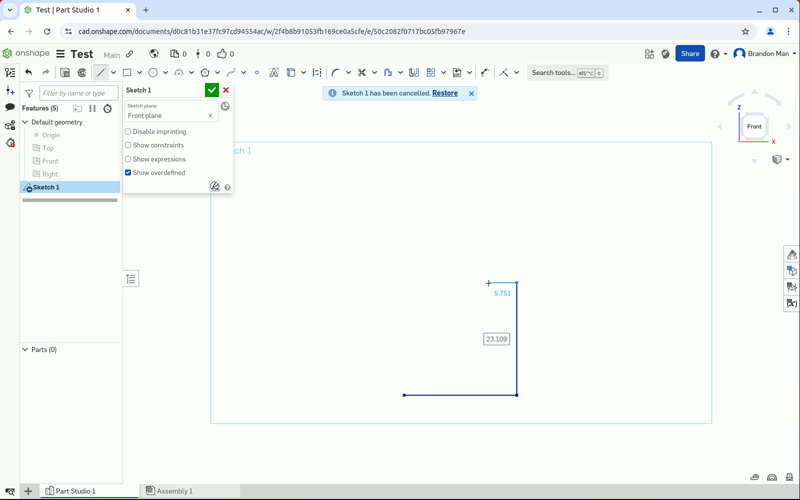
key(esc)
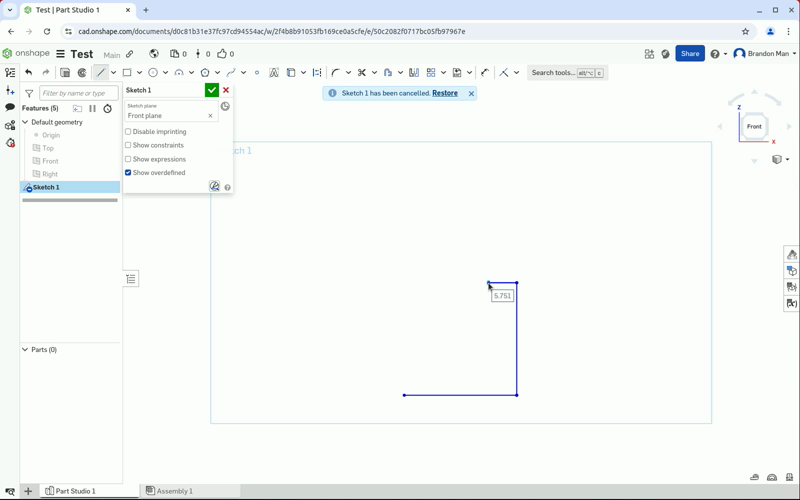
key(a)
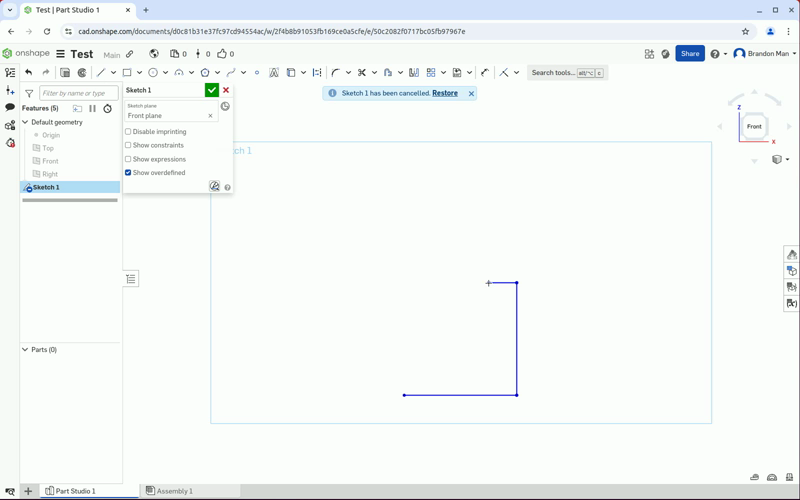
mouse_move(488, 282)
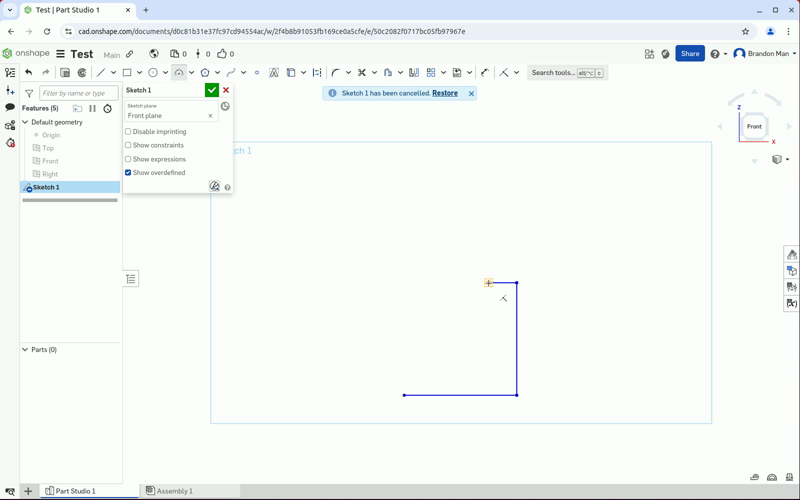
click(488, 282)
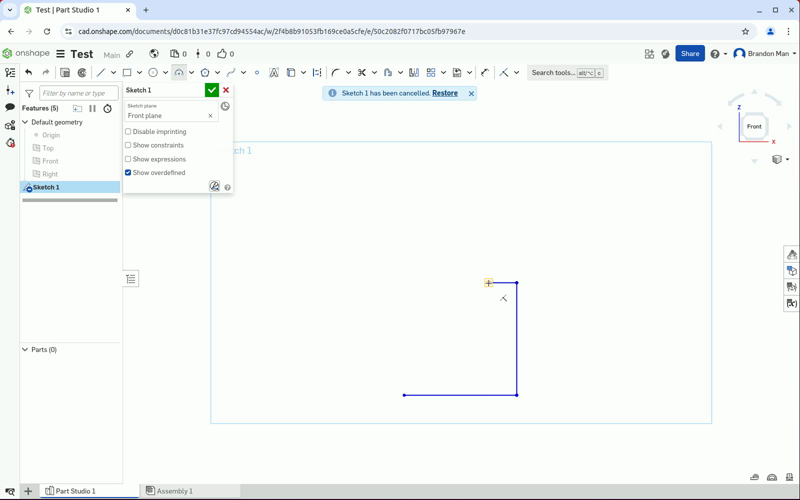
key_down(shift)
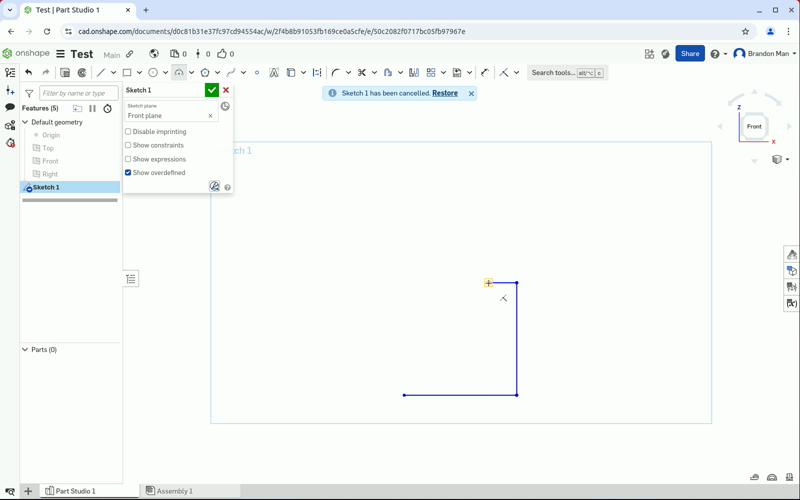
mouse_move(432, 282)
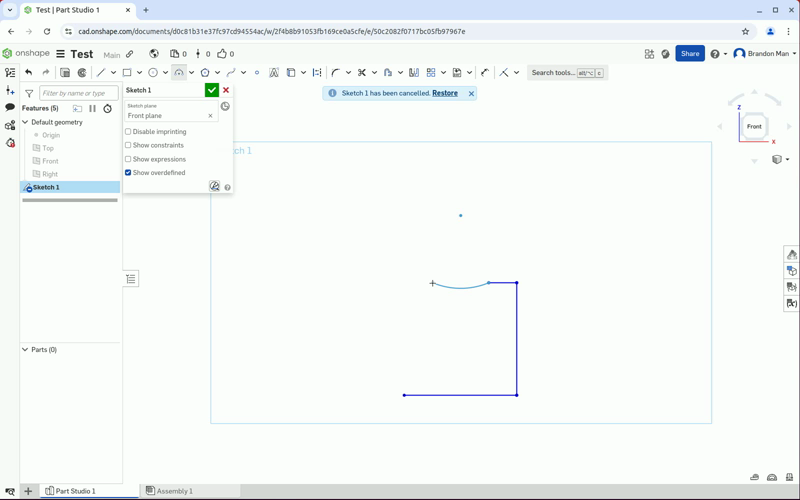
click(432, 282)
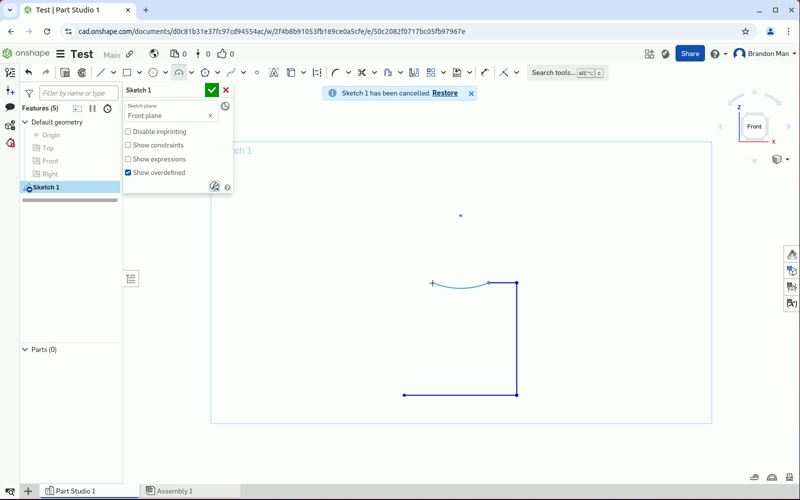
mouse_move(460, 310)
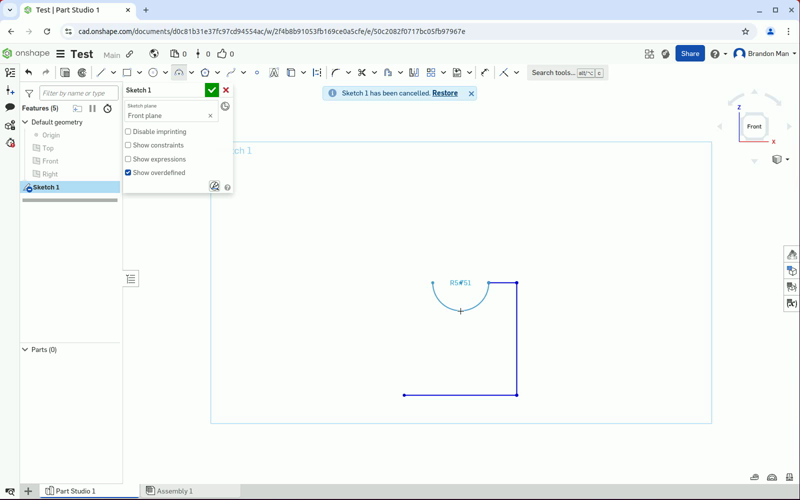
click(460, 310)
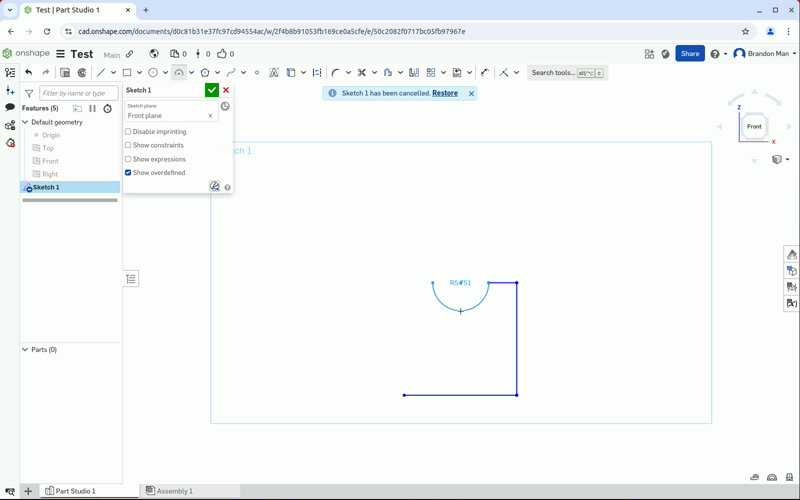
key_up(shift)
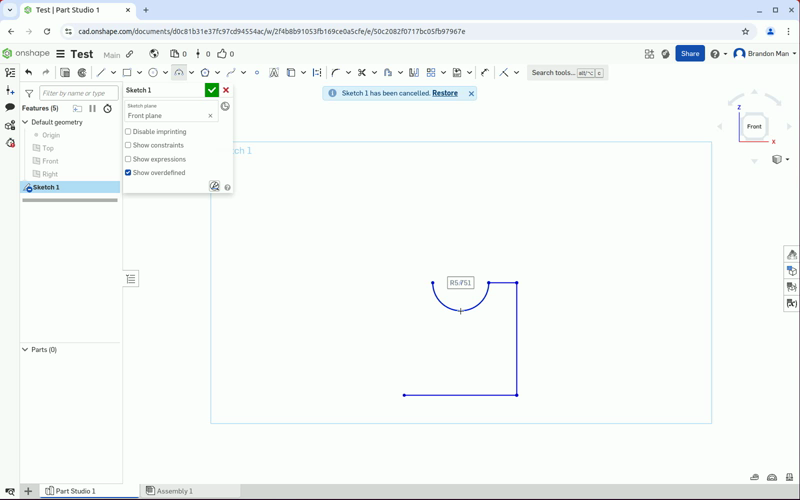
key(esc)
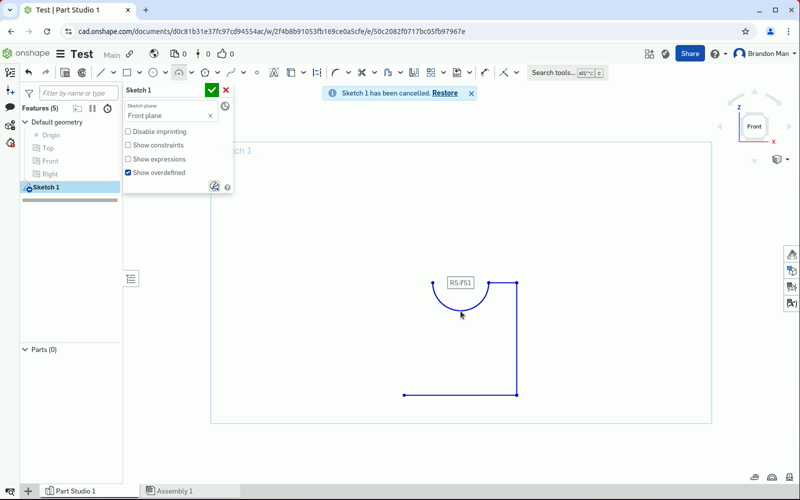
key(l)
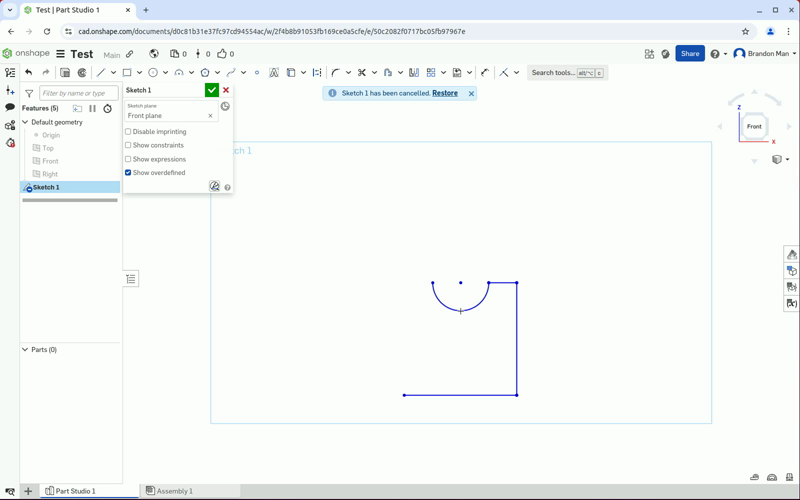
mouse_move(432, 282)
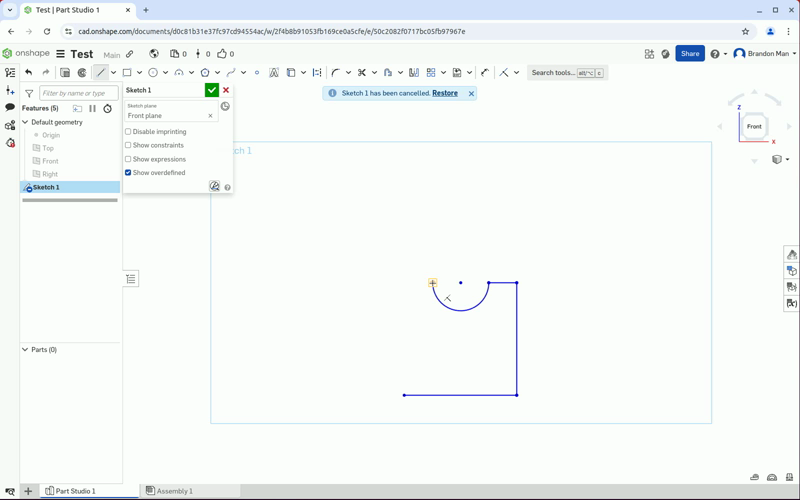
click(432, 282)
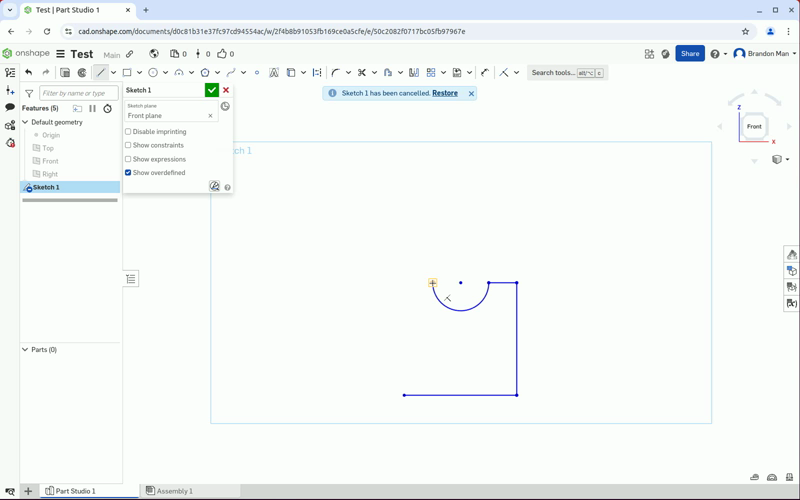
key_down(shift)
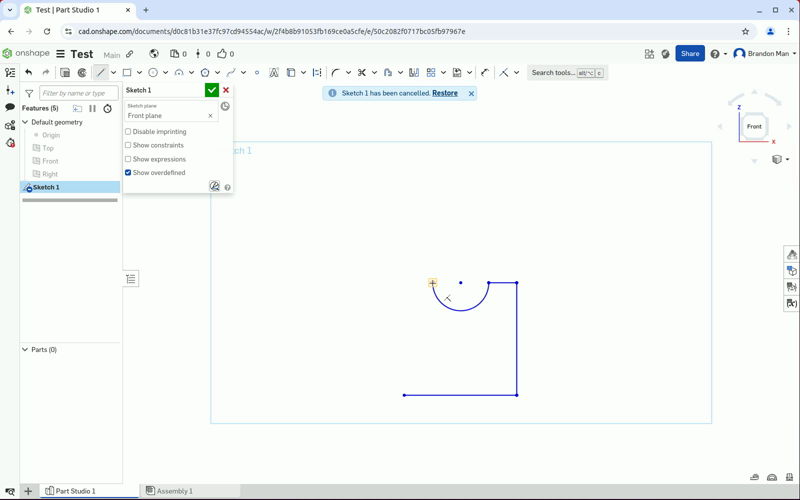
mouse_move(462, 282)
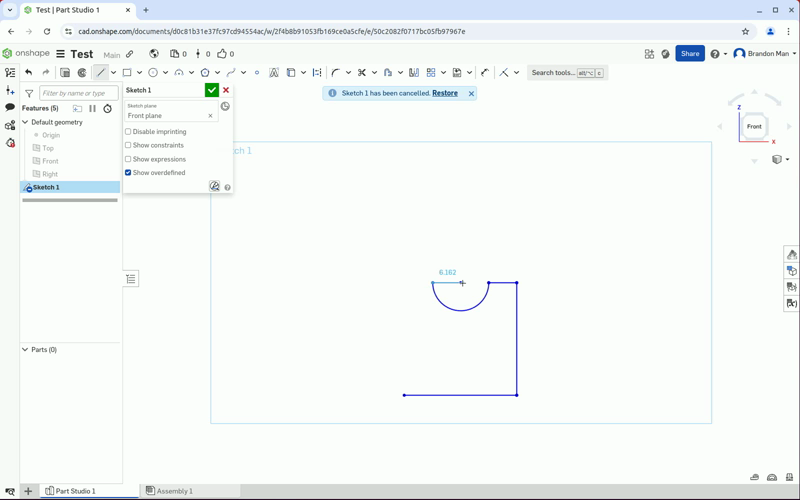
mouse_move(404, 282)
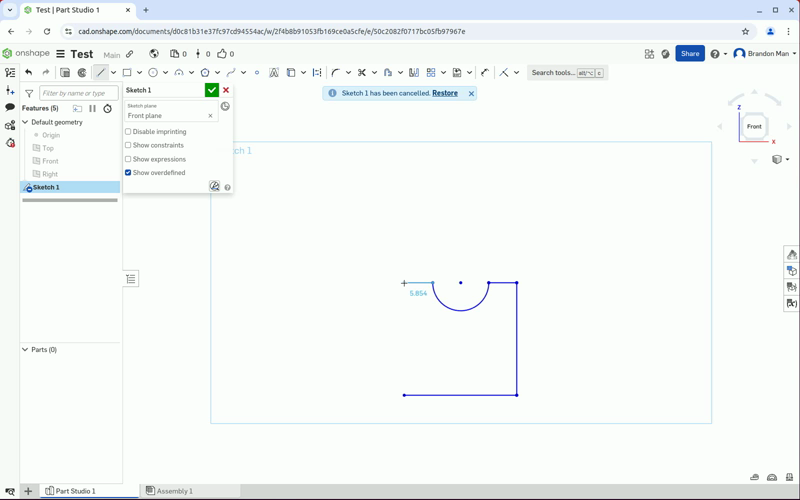
click(404, 282)
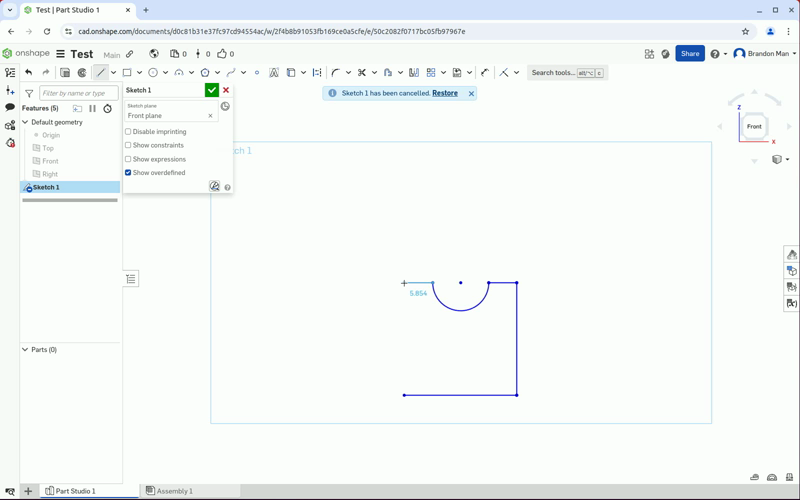
key_up(shift)
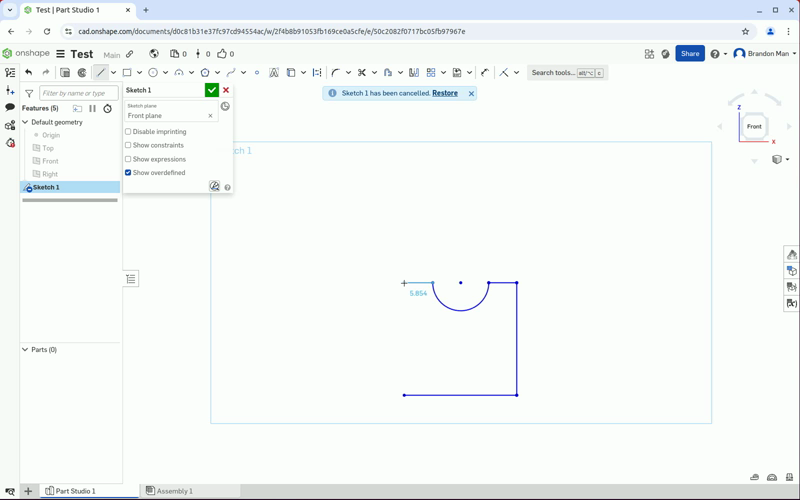
key_down(shift)
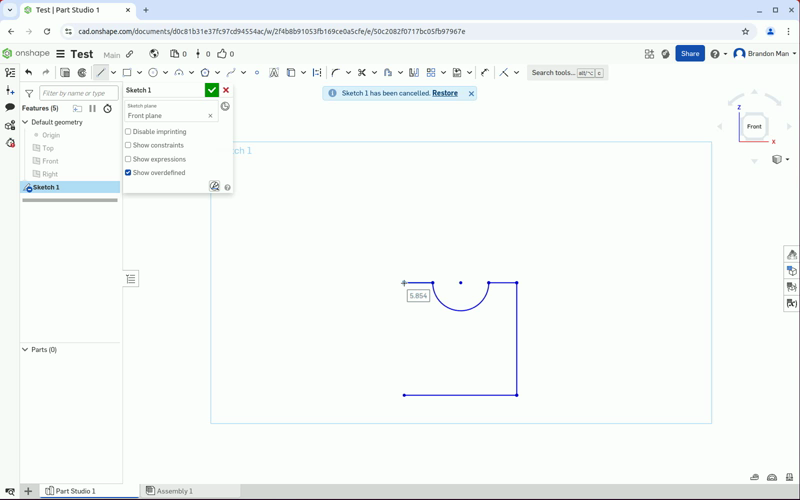
mouse_move(404, 395)
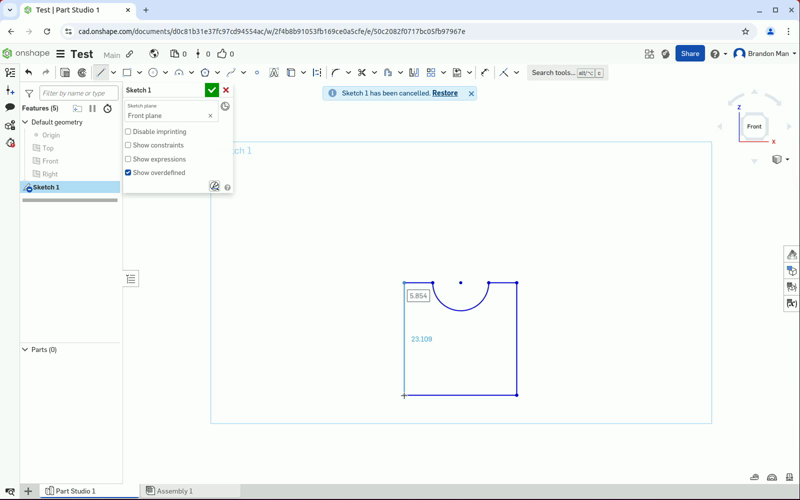
key_up(shift)
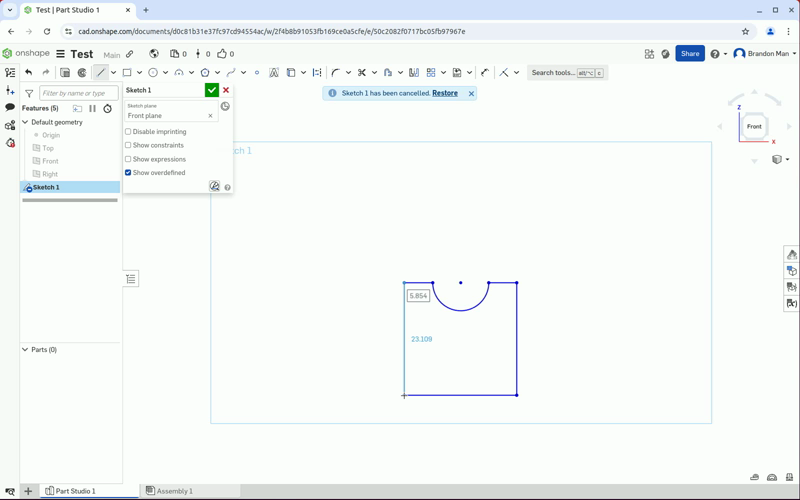
click(404, 395)
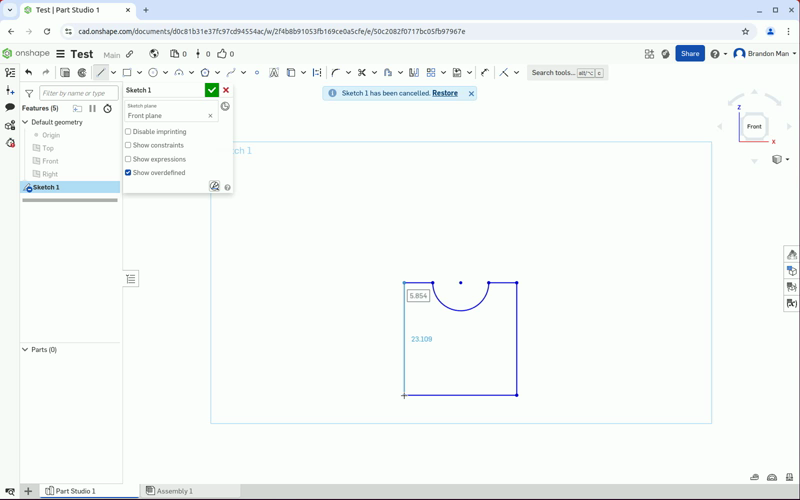
key(esc)
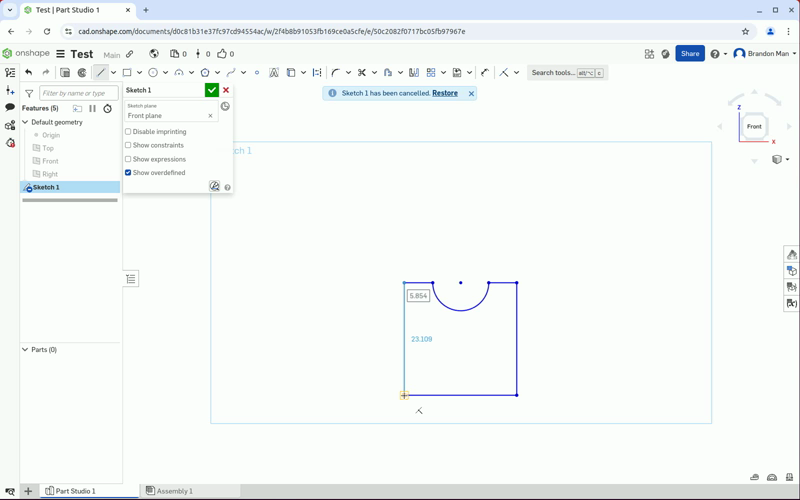
mouse_move(468, 307)
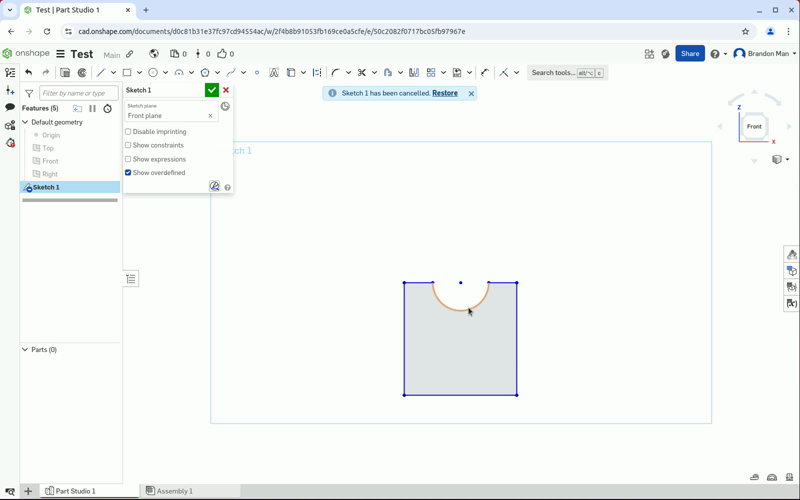
scroll(6)
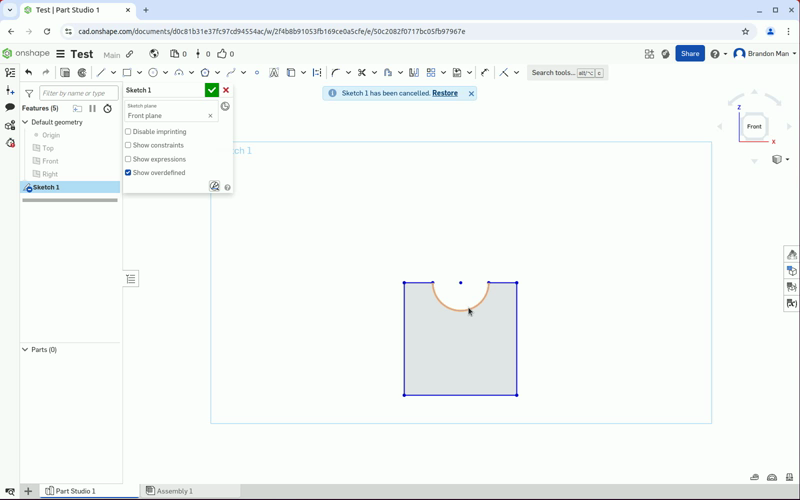
scroll(6)
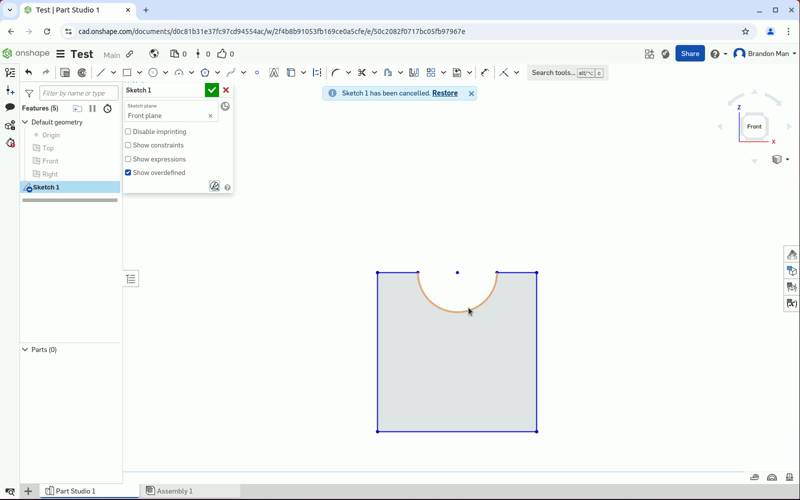
scroll(6)
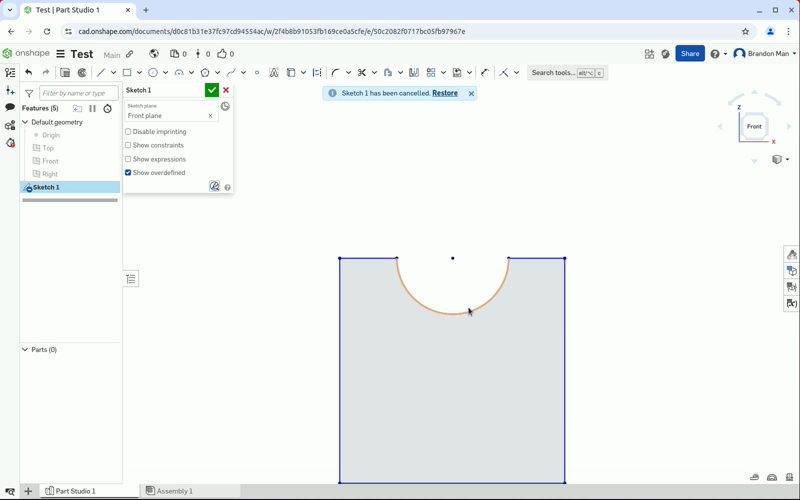
scroll(6)
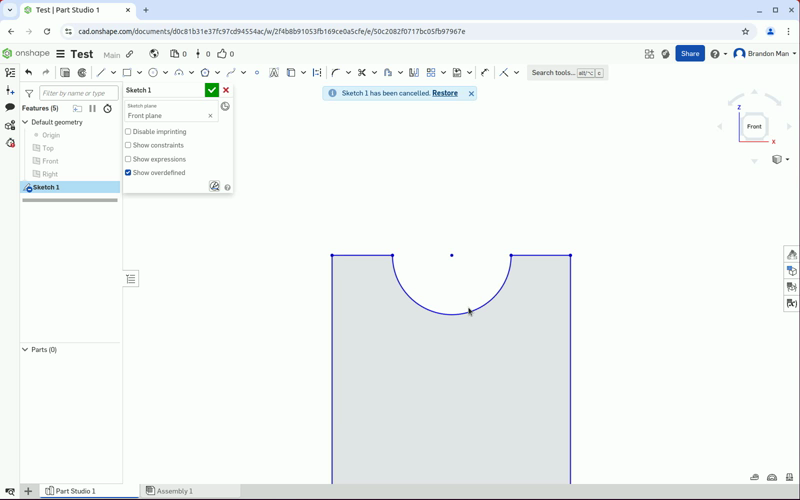
scroll(6)
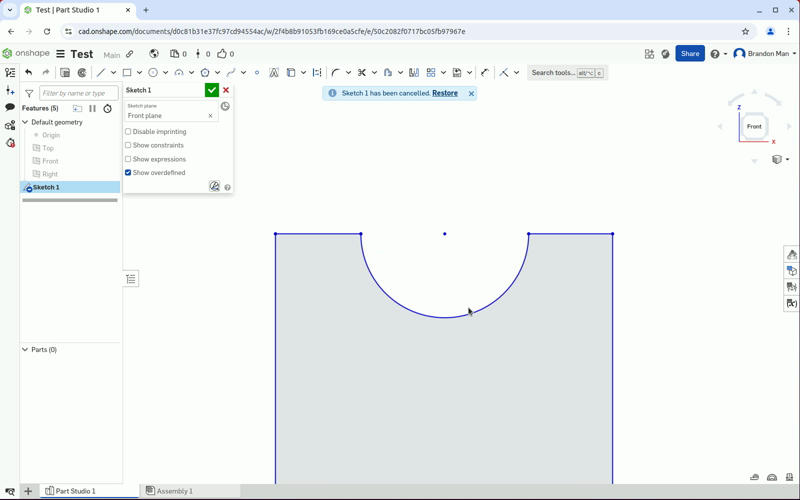
scroll(6)
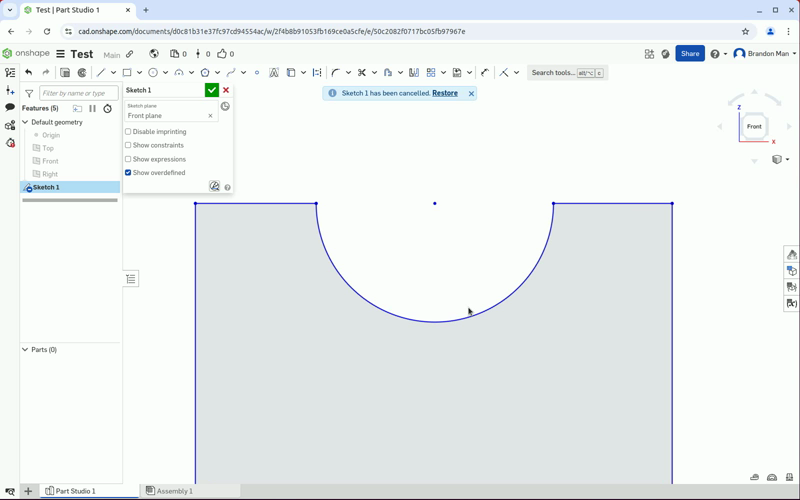
scroll(6)
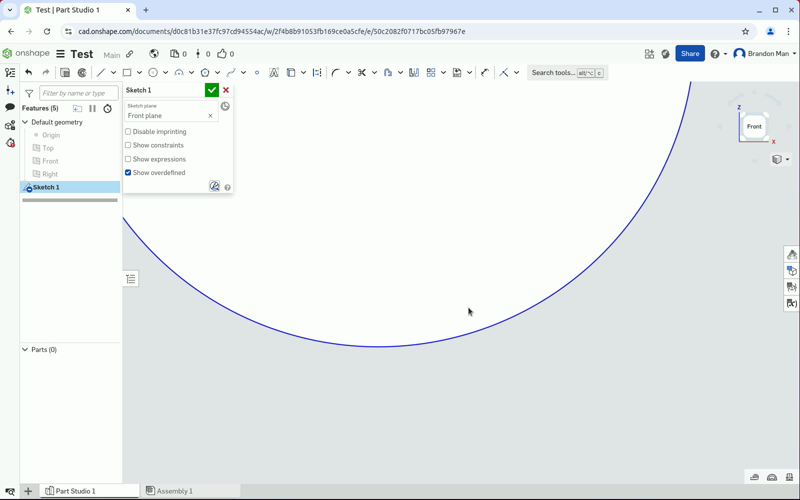
click(468, 307)
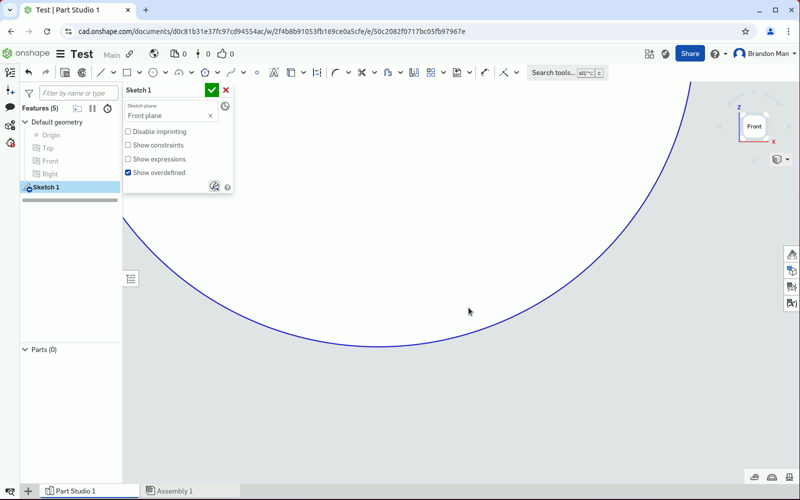
scroll(-6)
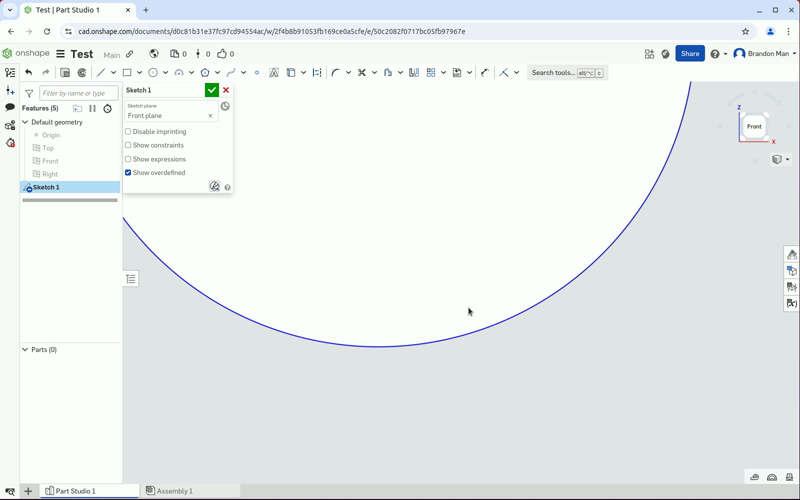
scroll(-6)
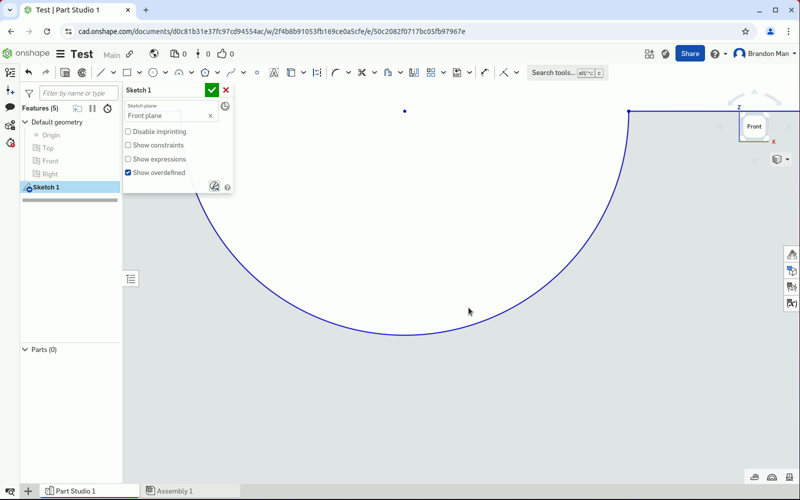
scroll(-6)
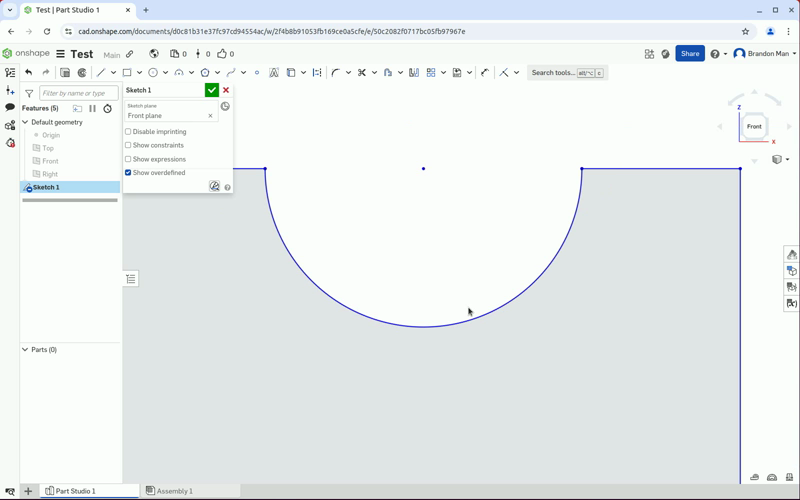
scroll(-6)
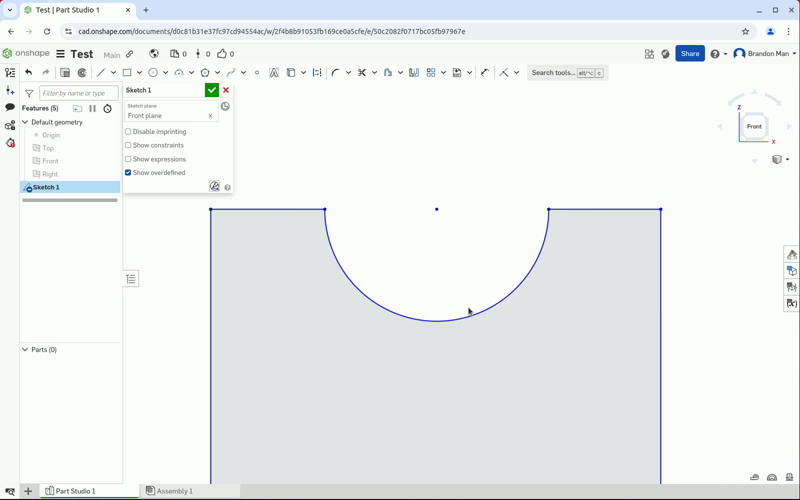
scroll(-6)
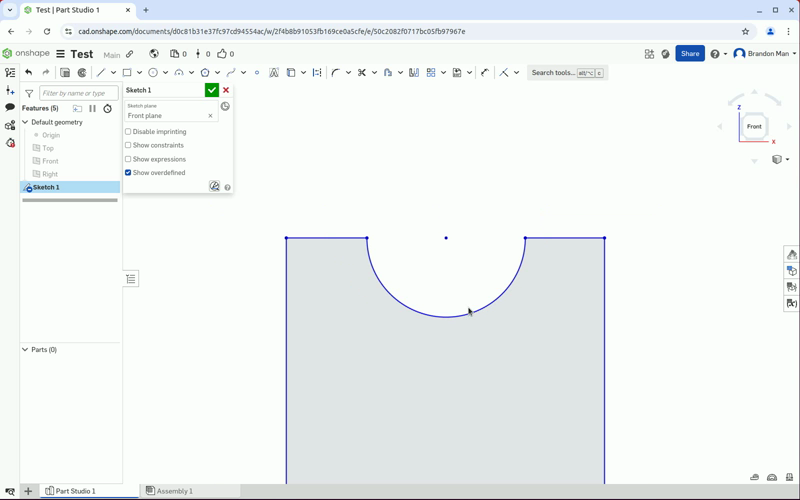
scroll(-6)
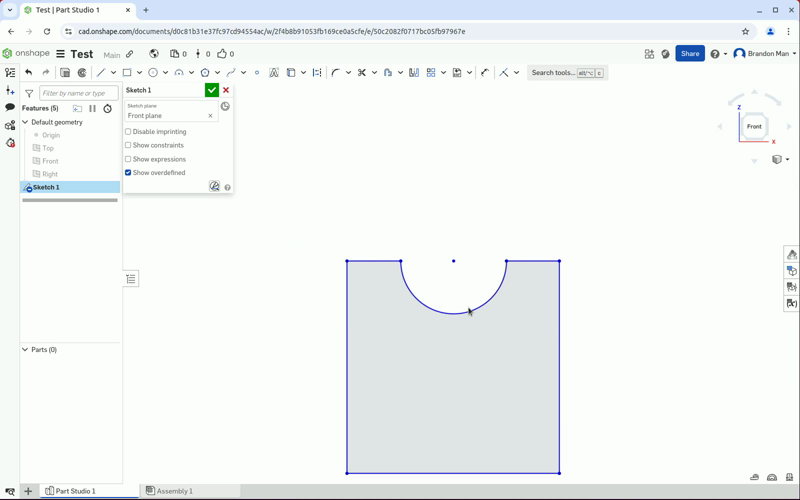
scroll(-6)
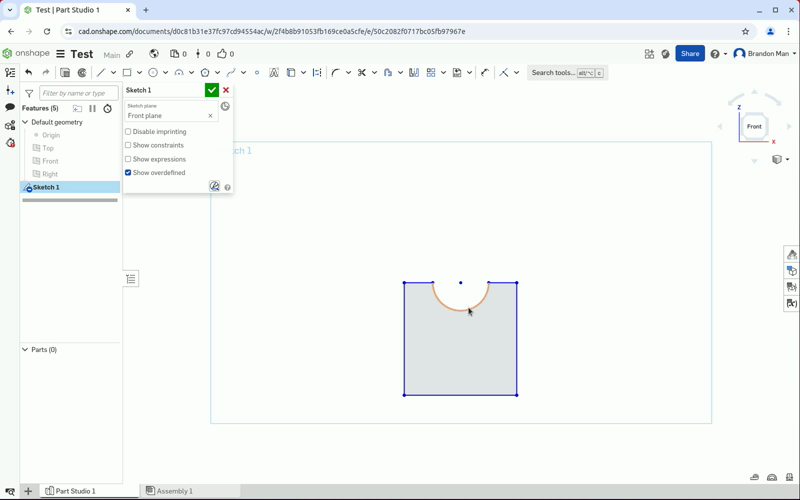
mouse_move(73, 352)
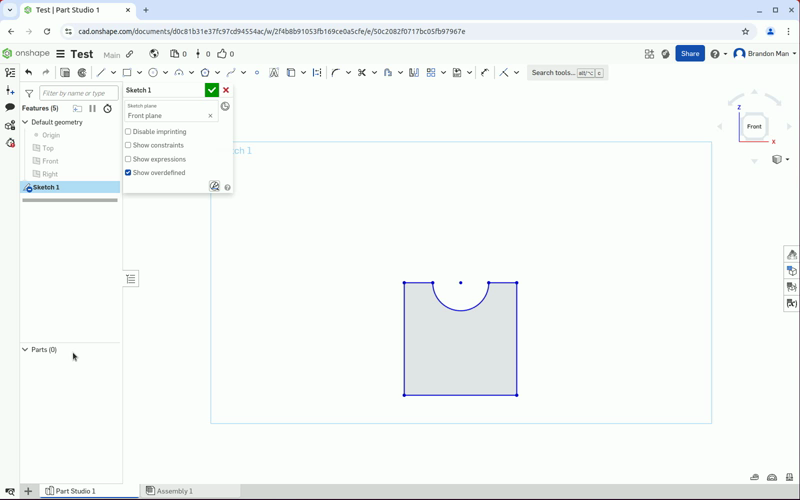
key(shift+y)
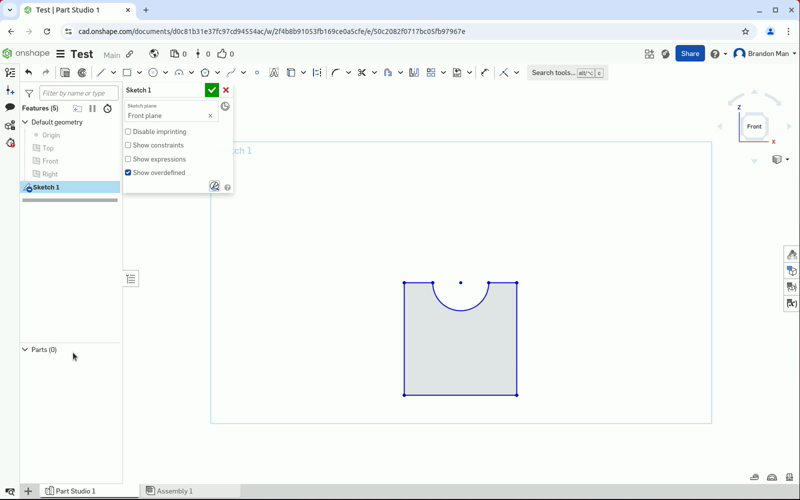
key(shift+e)
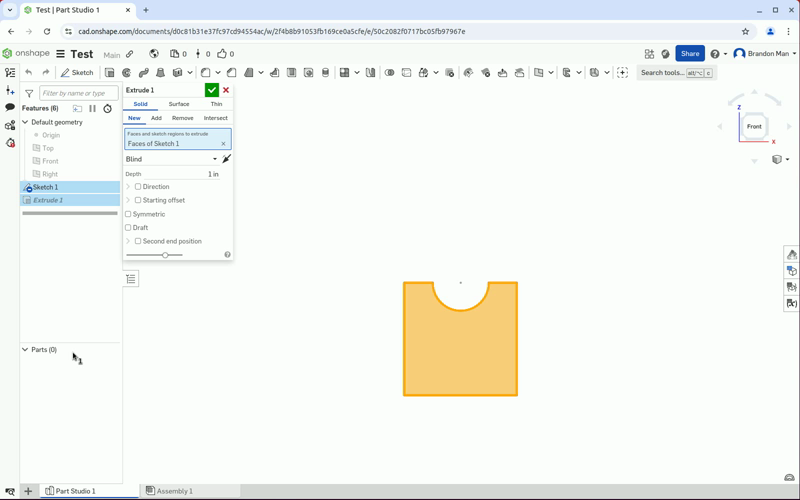
mouse_move(143, 106)
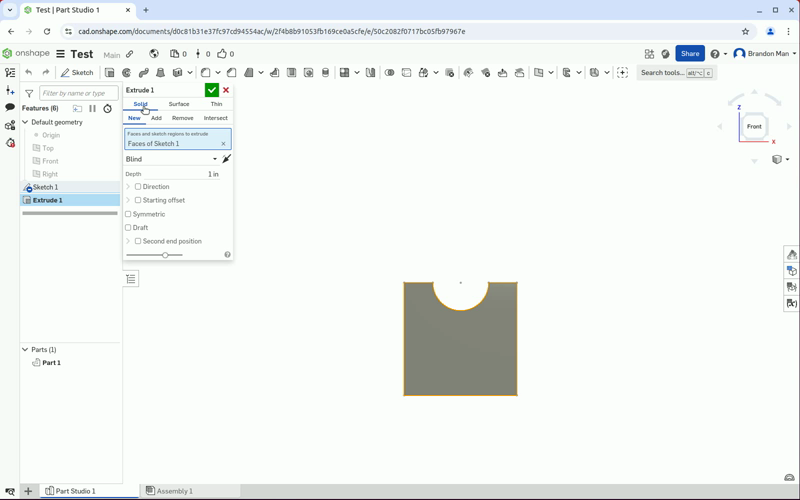
click(143, 106)
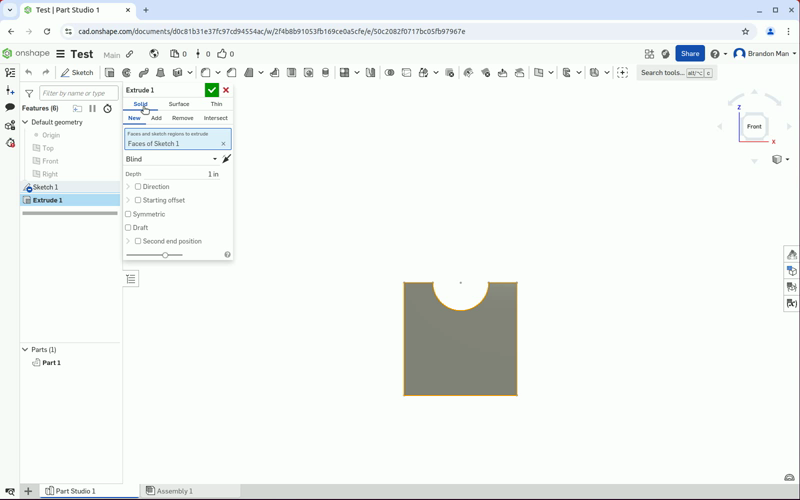
mouse_move(137, 120)
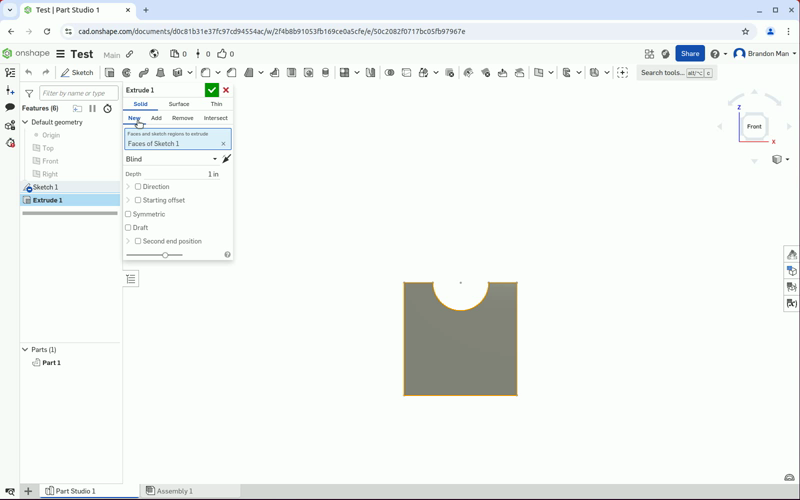
click(137, 120)
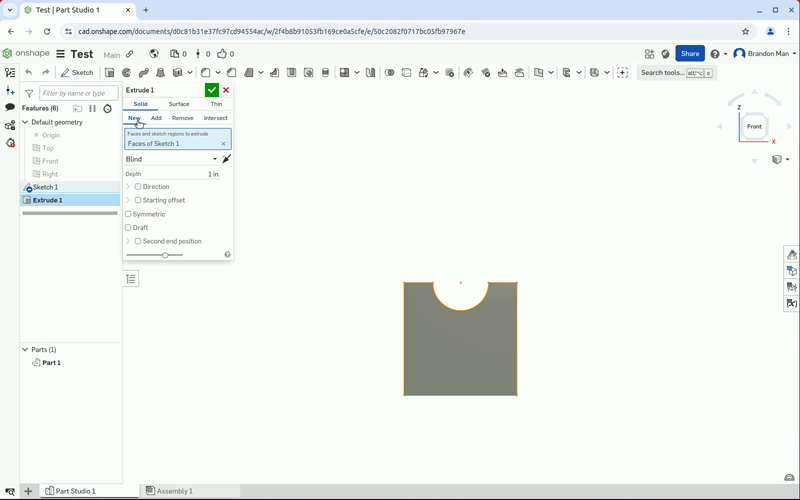
key(tab, 4)
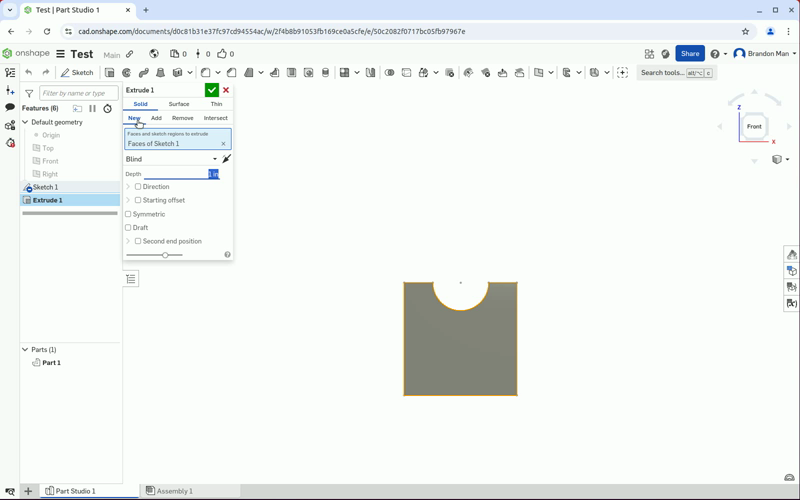
text(11.554)
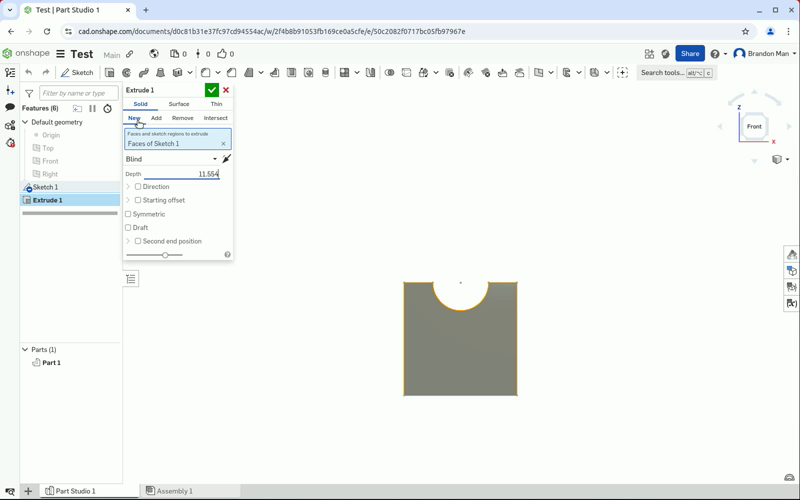
key(enter)
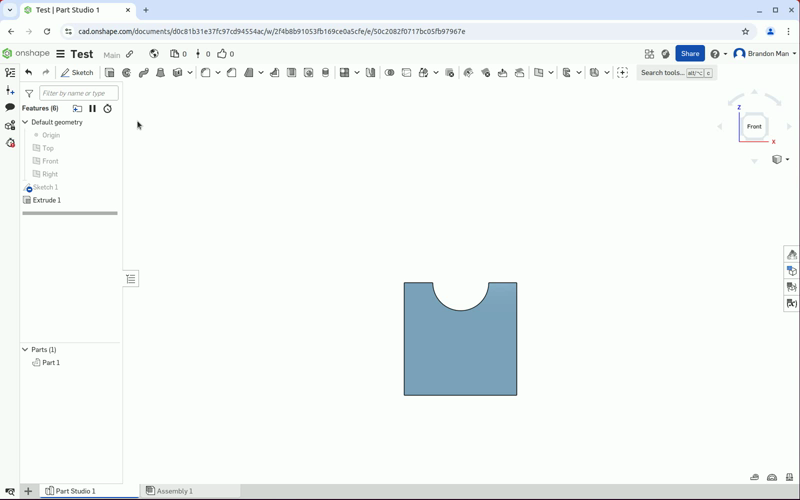
key(shift+h)
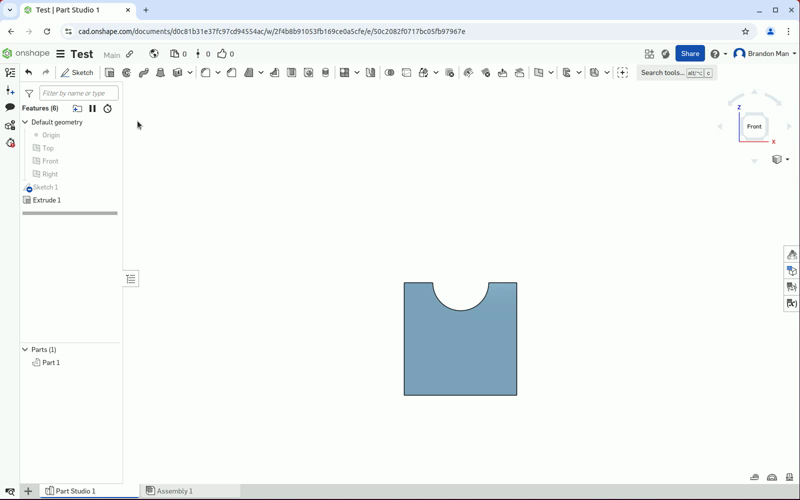
key(shift+h)
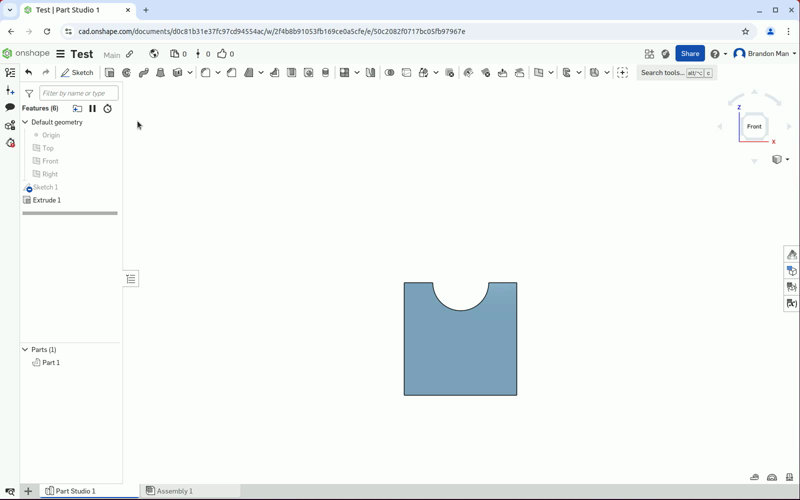
mouse_move(73, 189)
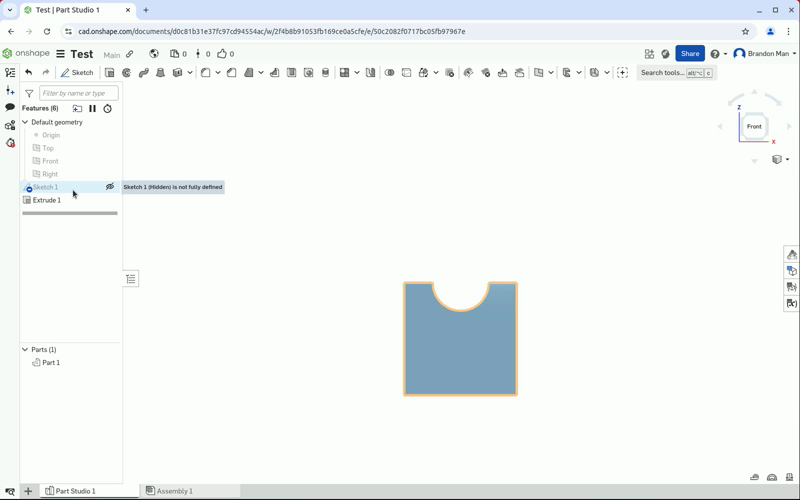
click(73, 189)
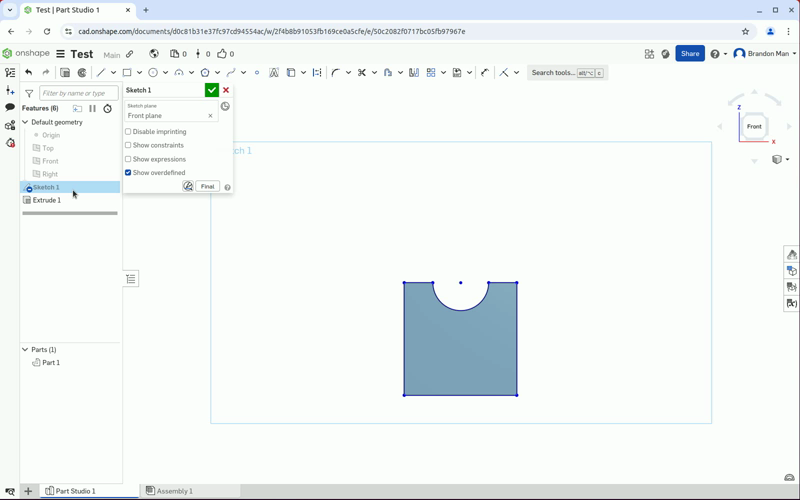
mouse_move(229, 92)
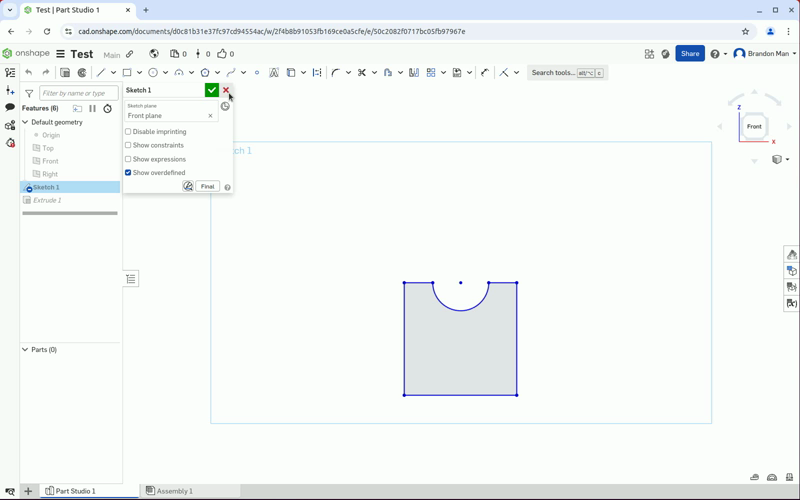
click(229, 92)
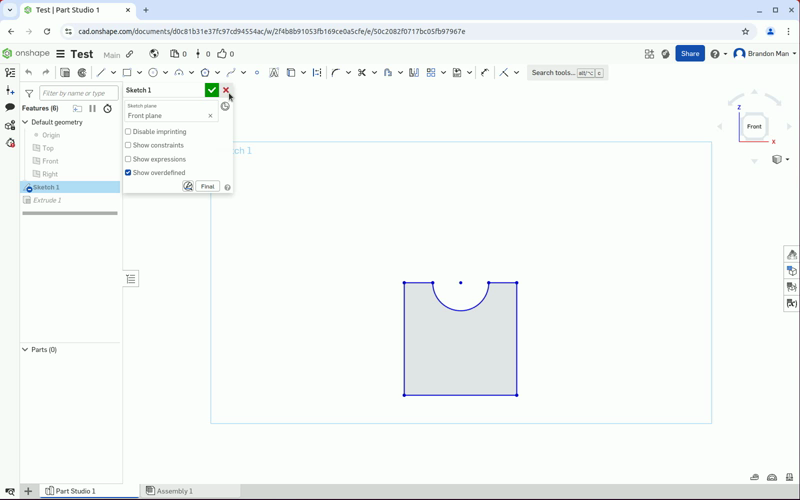
key(shift+s)
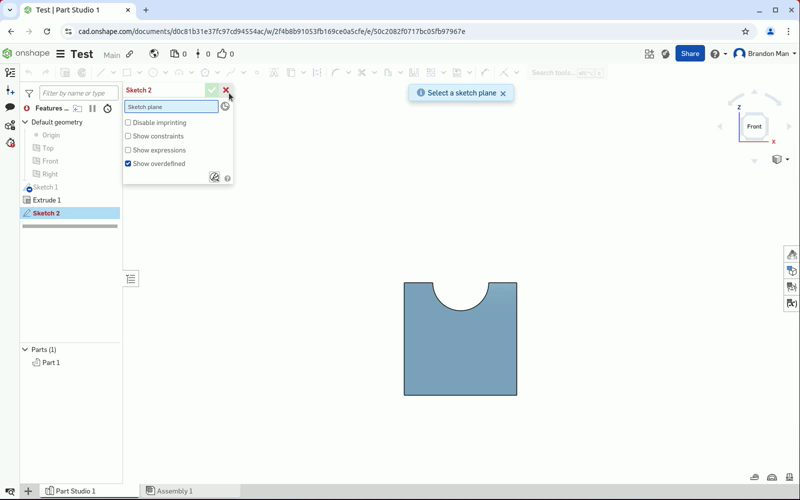
mouse_move(73, 163)
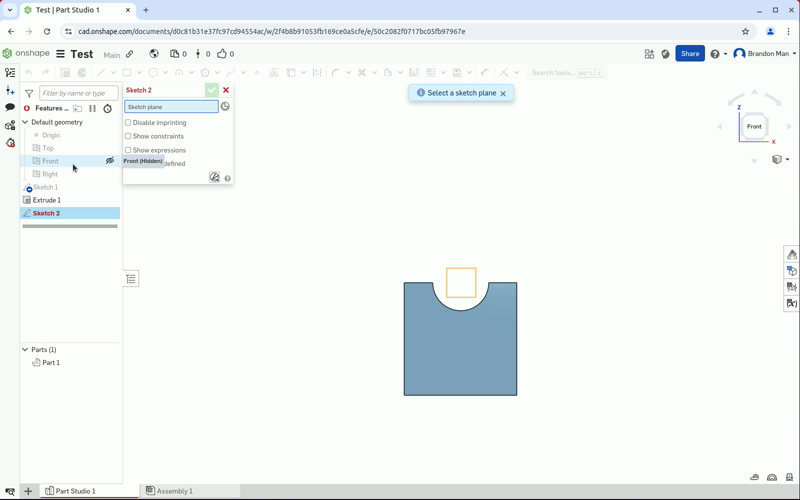
click(73, 163)
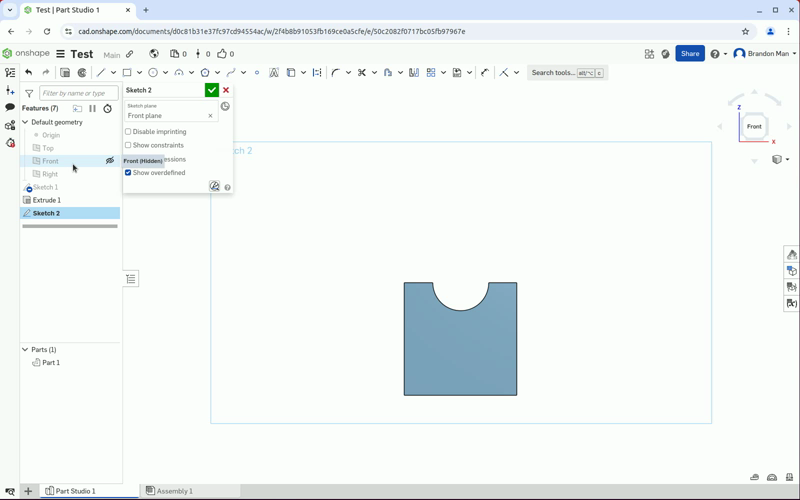
mouse_move(73, 352)
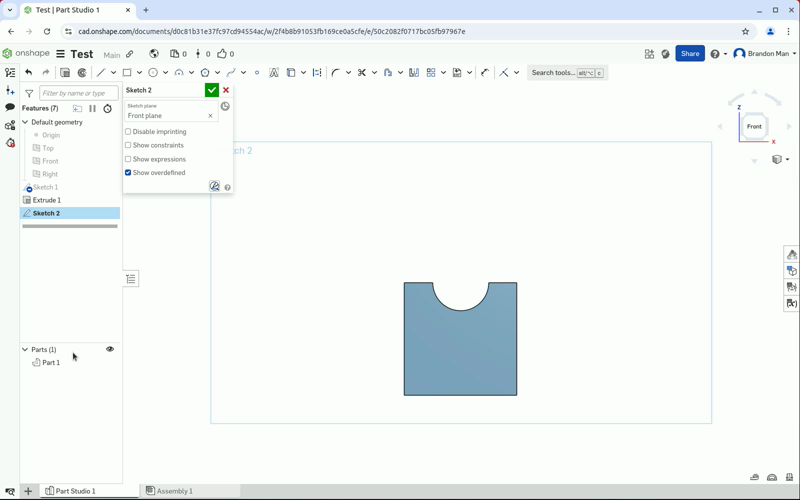
key(y)
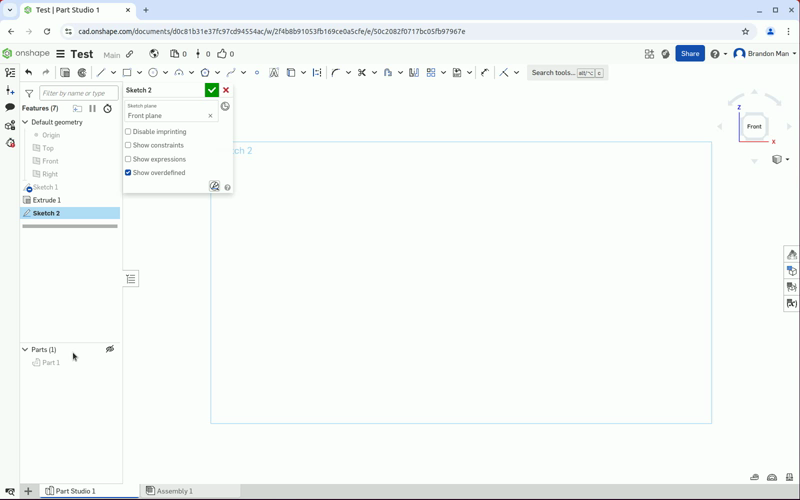
key(l)
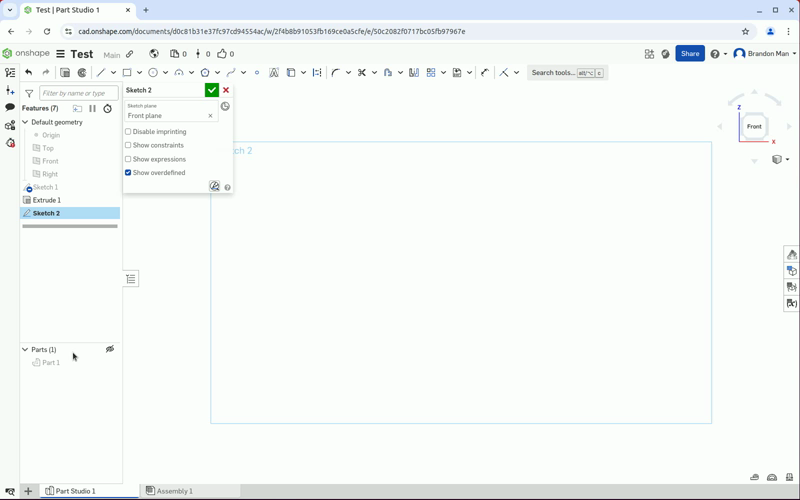
key_down(shift)
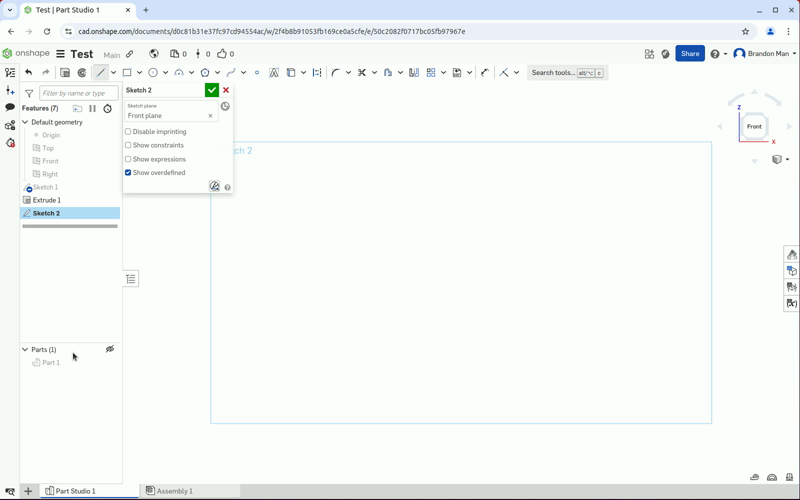
mouse_move(404, 282)
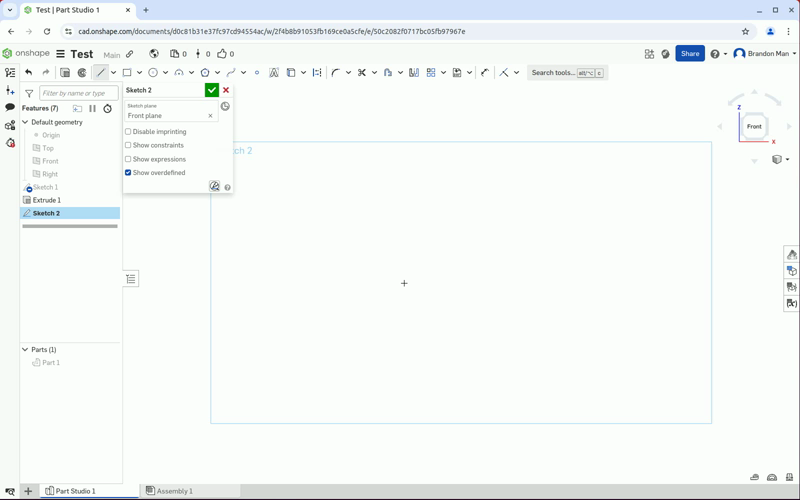
click(404, 282)
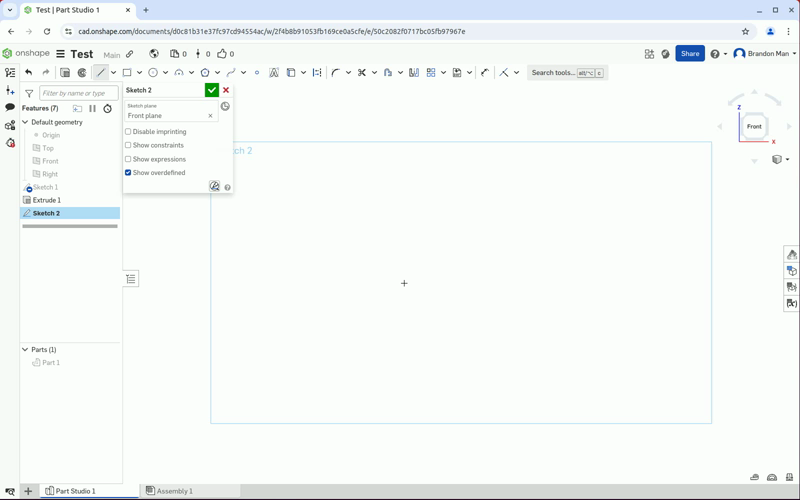
key_up(shift)
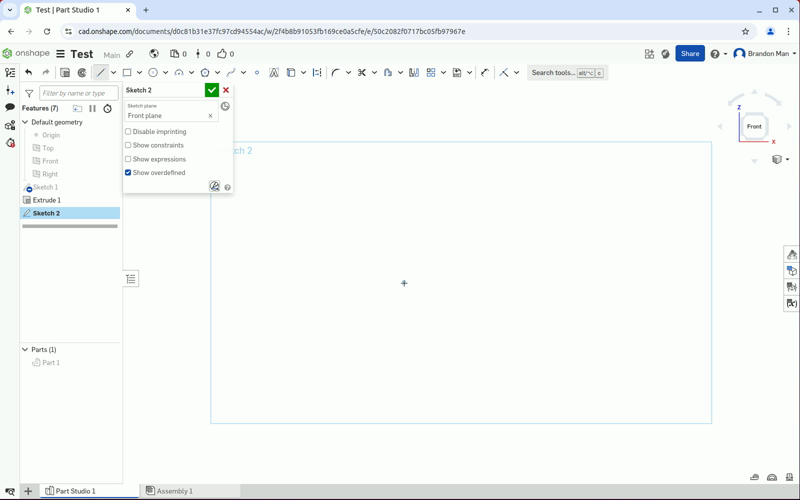
key_down(shift)
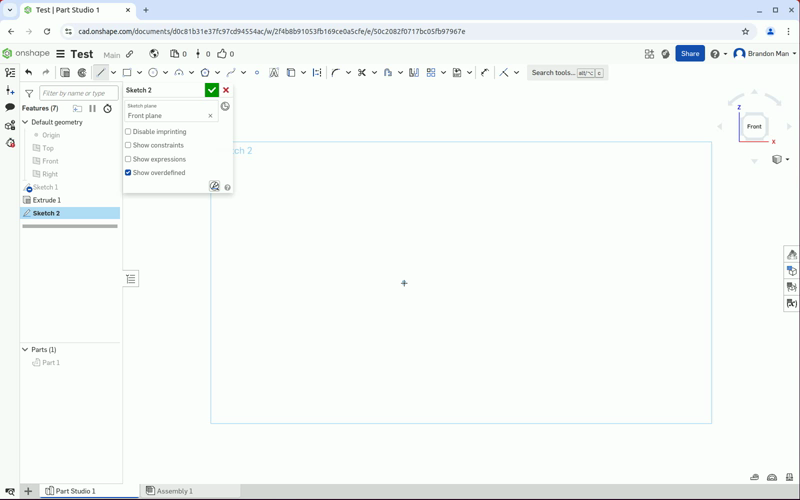
mouse_move(434, 282)
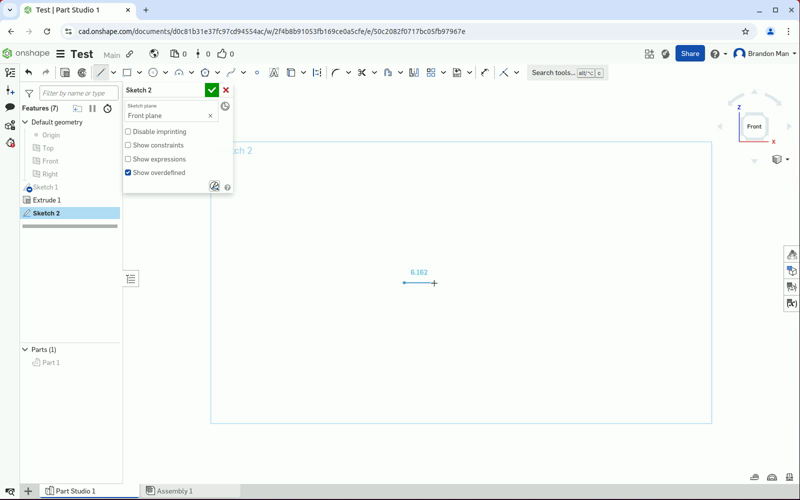
mouse_move(432, 282)
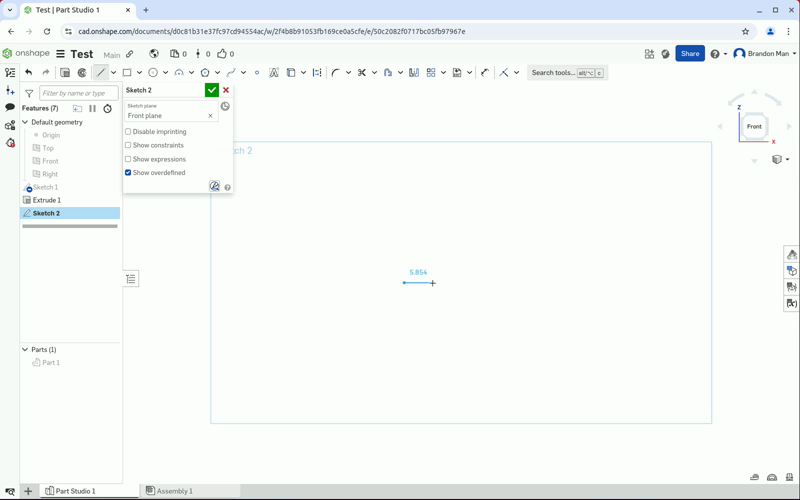
click(432, 282)
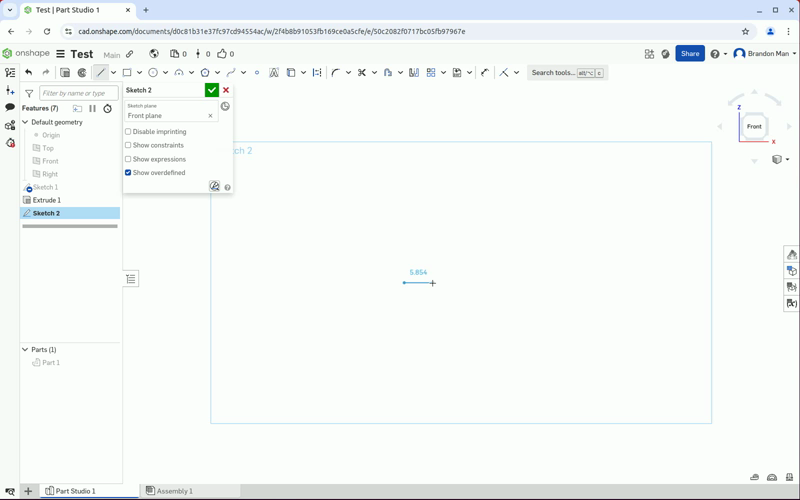
key_up(shift)
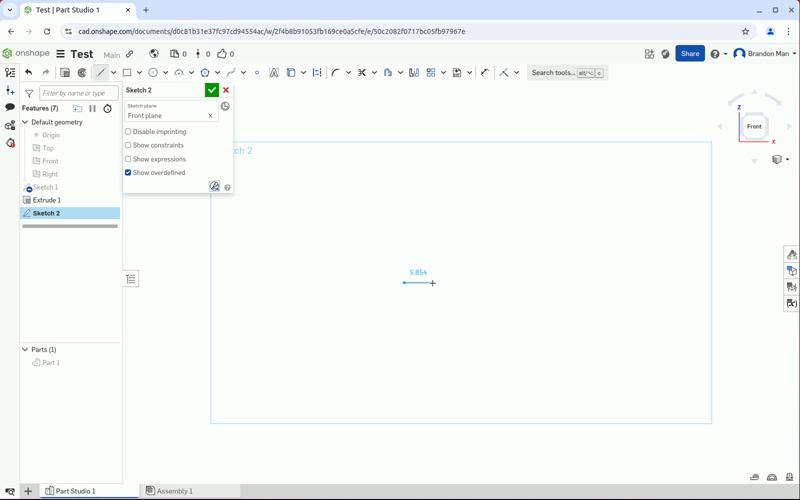
key(esc)
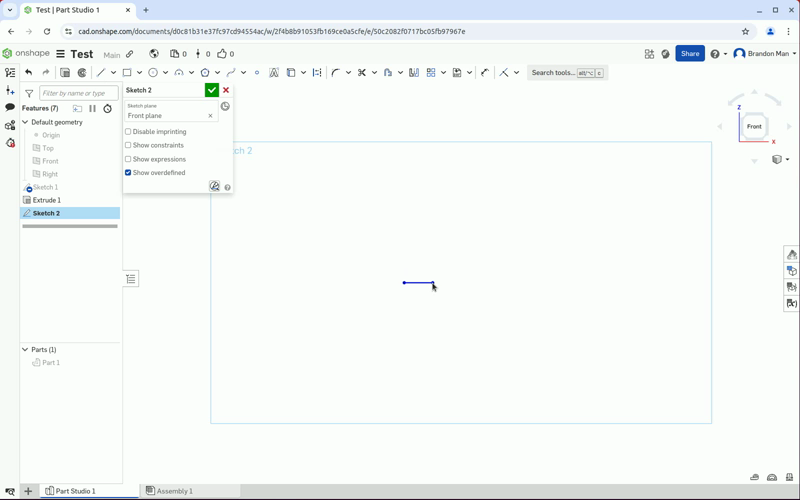
key(a)
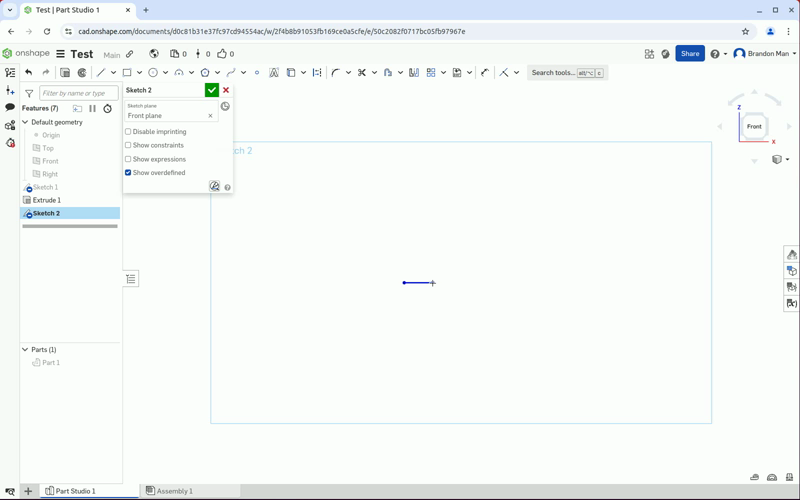
mouse_move(432, 282)
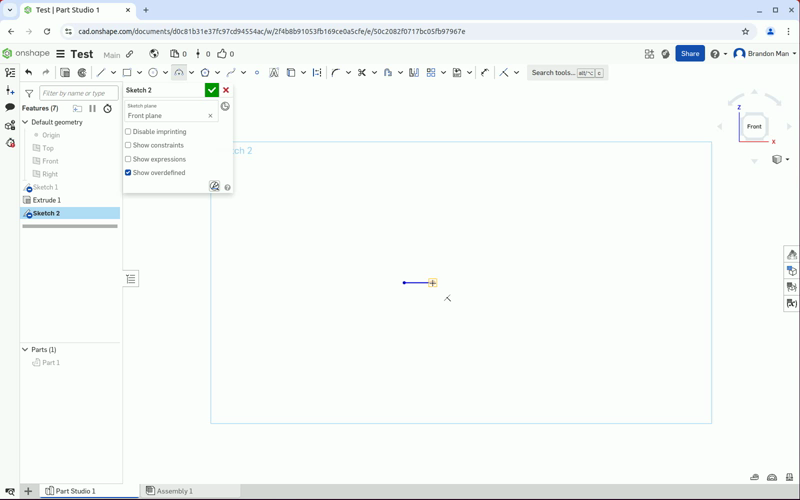
click(432, 282)
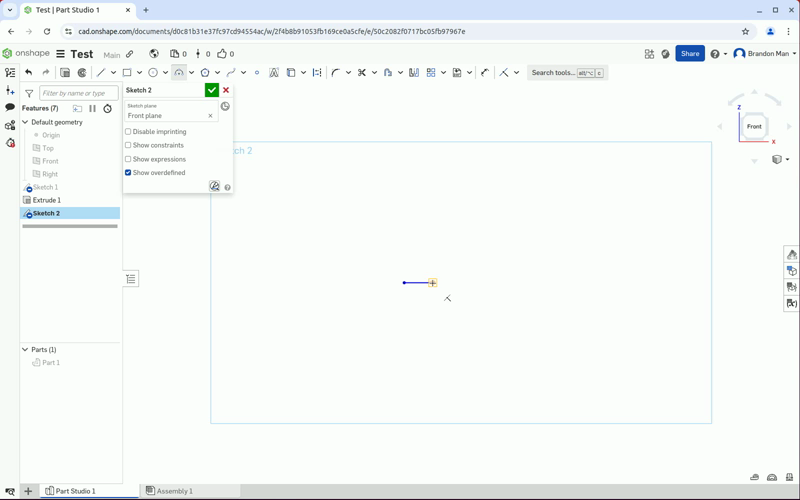
key_down(shift)
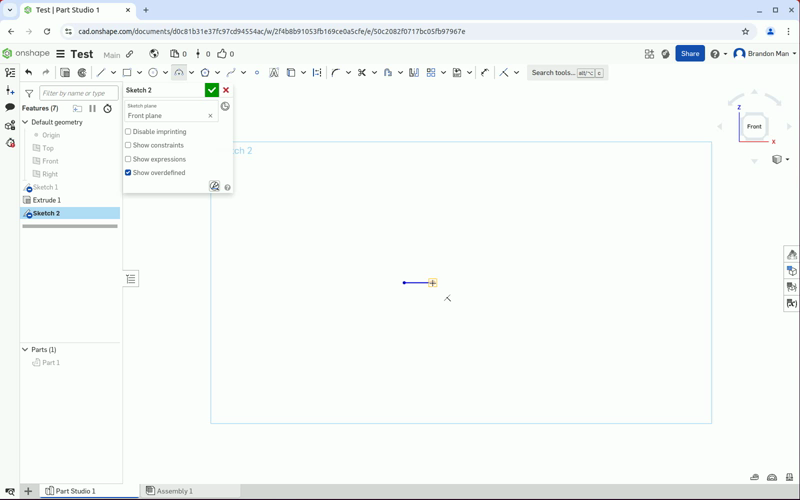
mouse_move(488, 282)
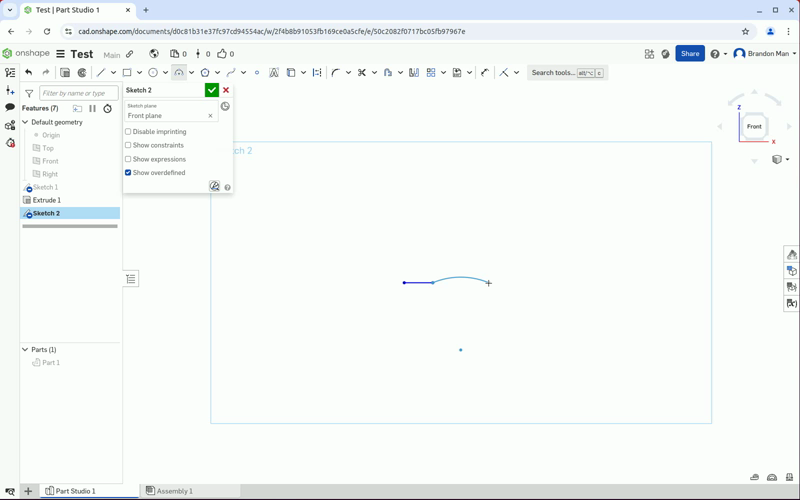
click(488, 282)
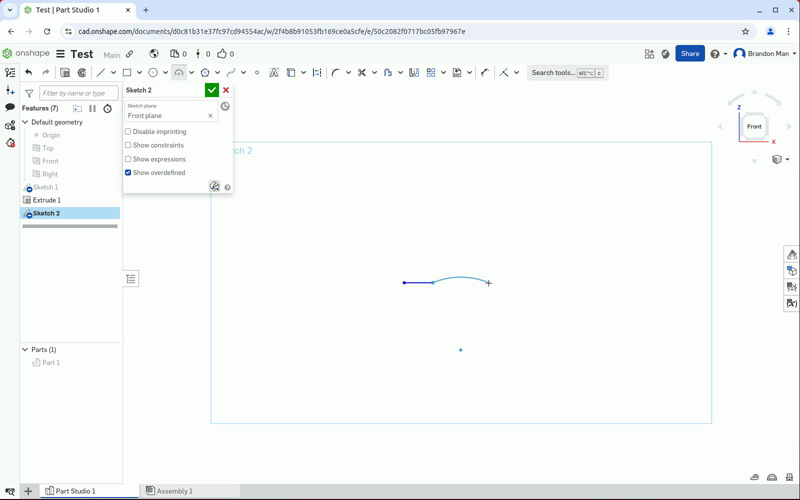
mouse_move(460, 255)
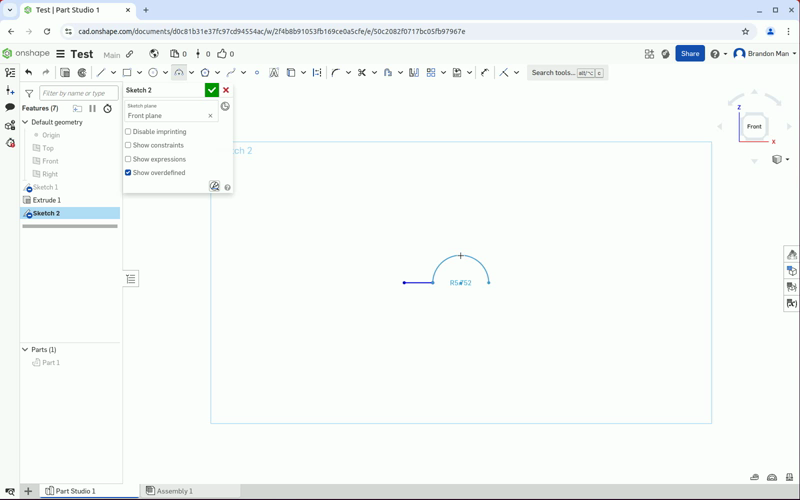
click(460, 255)
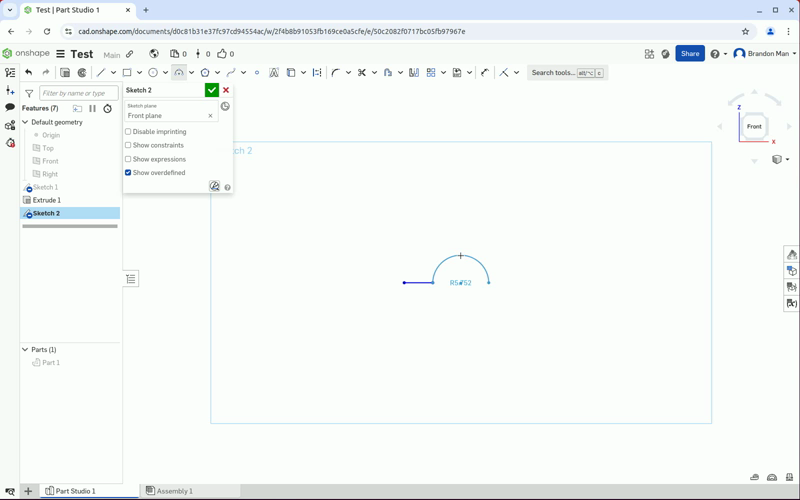
key_up(shift)
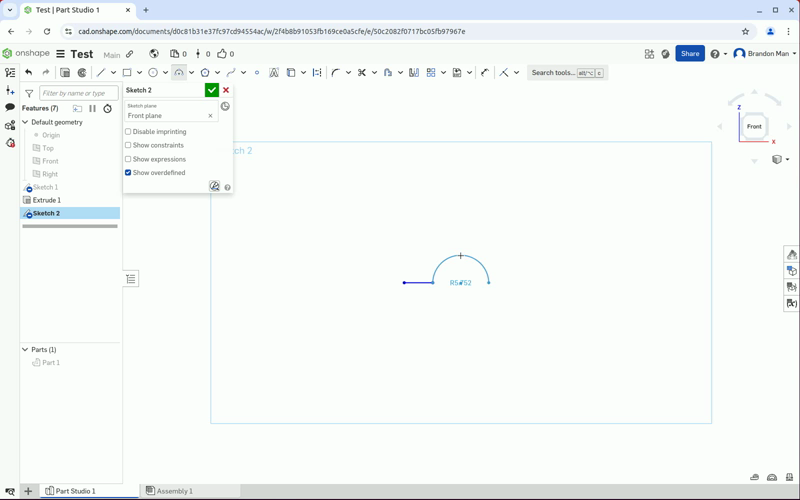
key(esc)
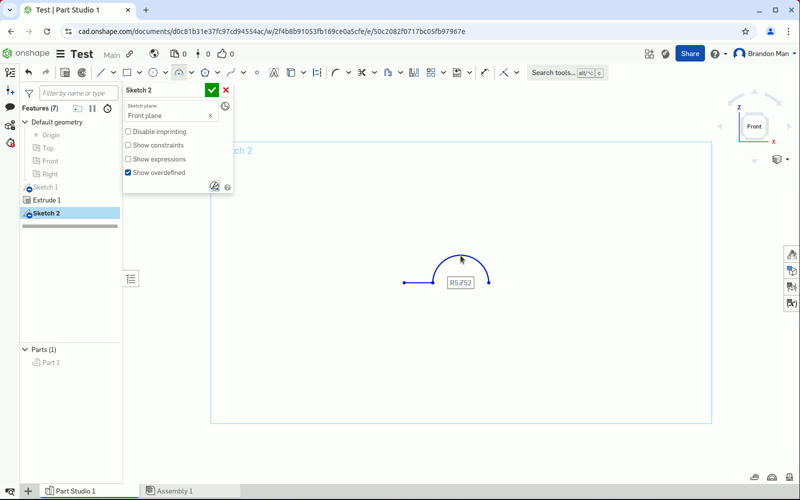
key(l)
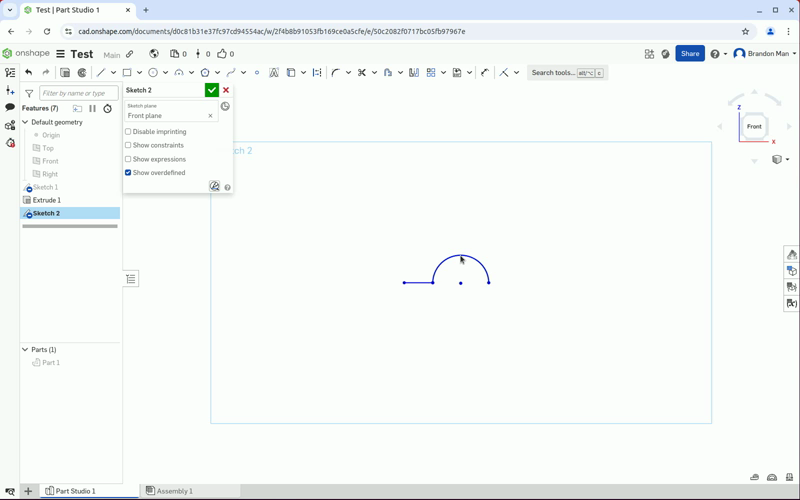
mouse_move(488, 282)
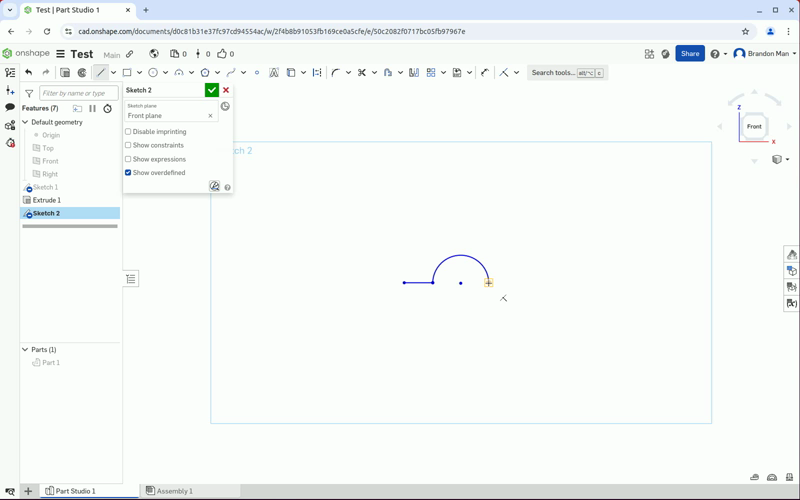
click(488, 282)
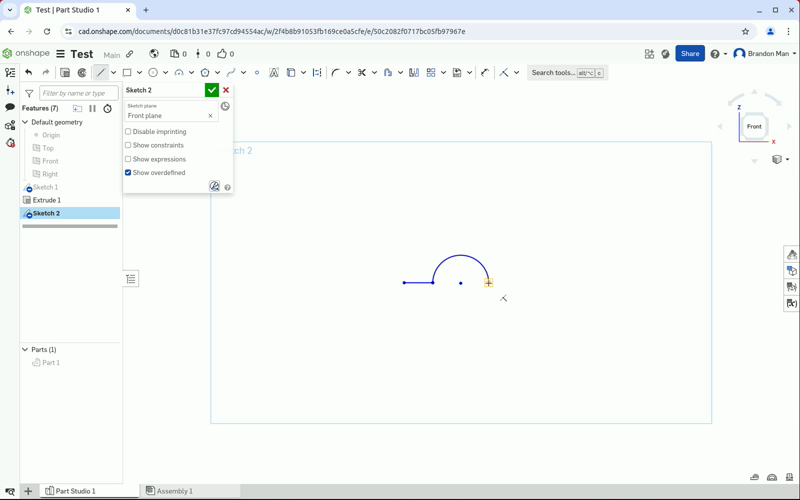
key_down(shift)
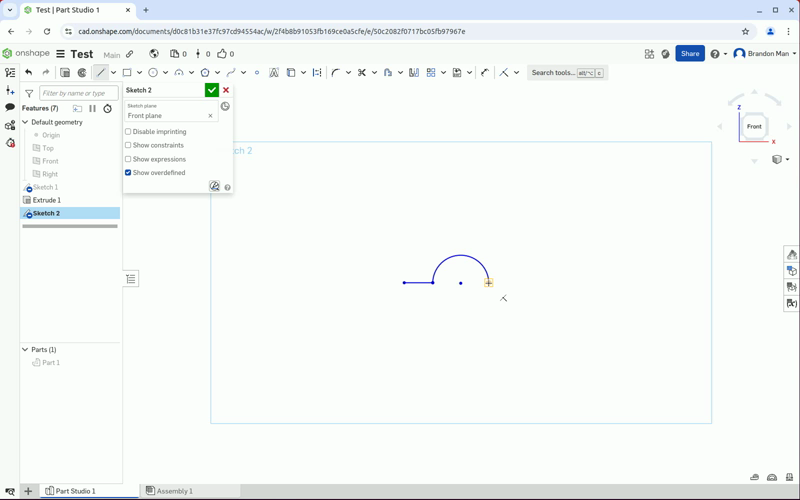
mouse_move(518, 282)
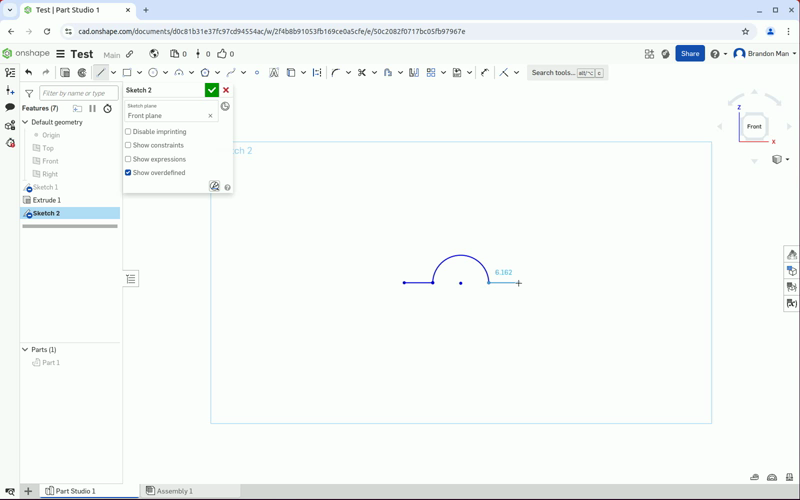
mouse_move(516, 282)
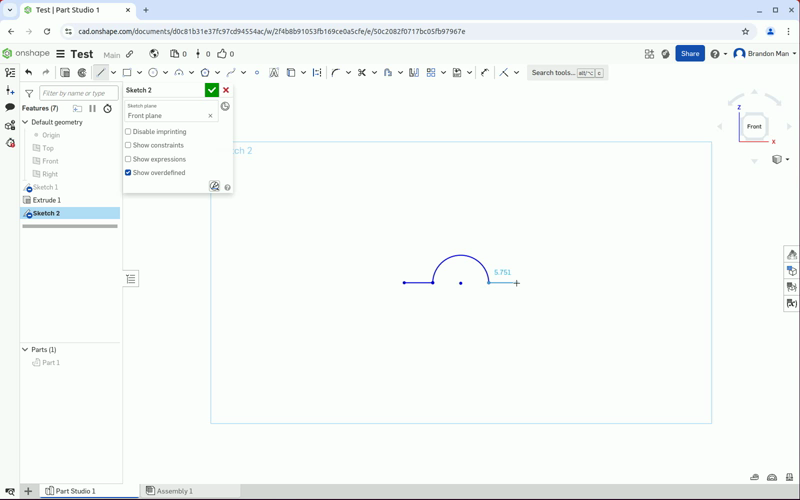
click(516, 282)
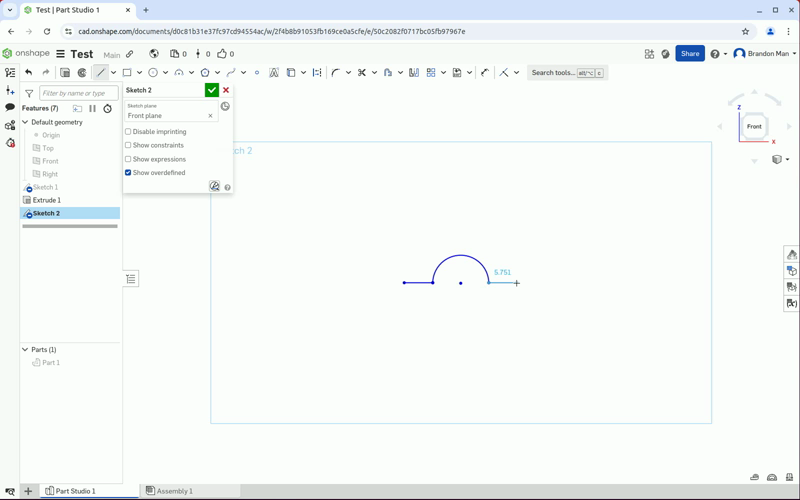
key_up(shift)
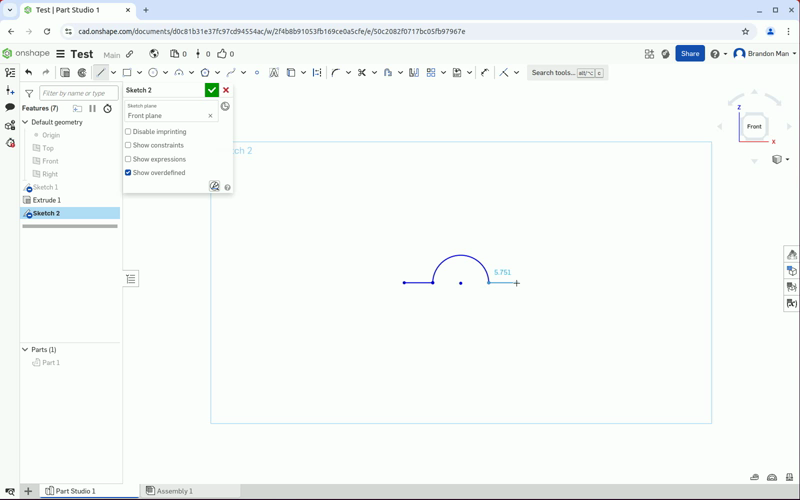
key(esc)
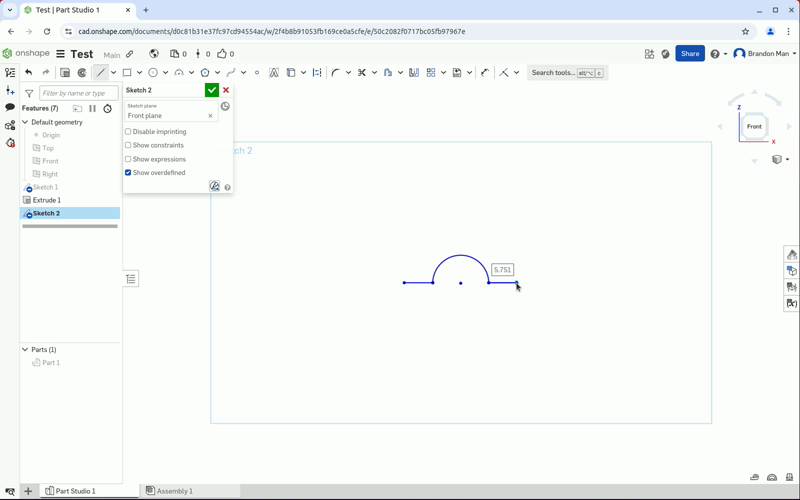
key(a)
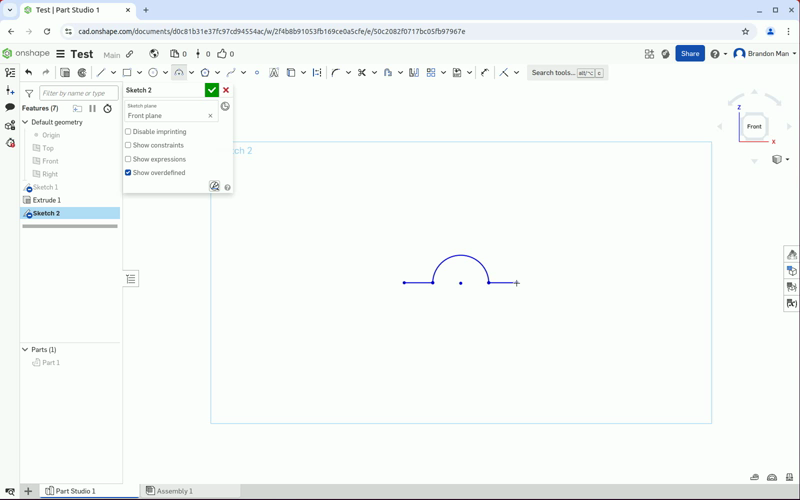
mouse_move(516, 282)
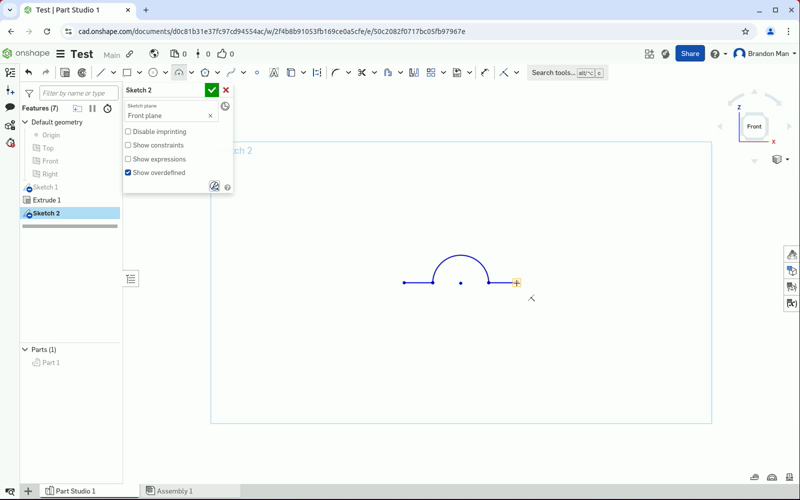
click(516, 282)
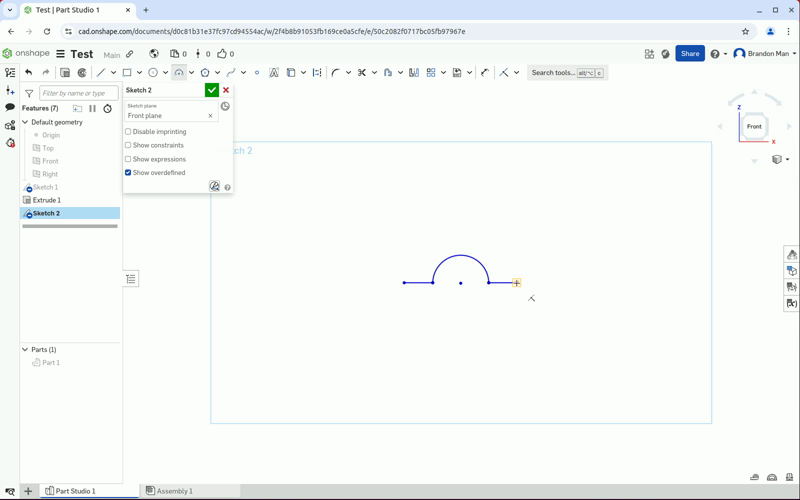
mouse_move(404, 282)
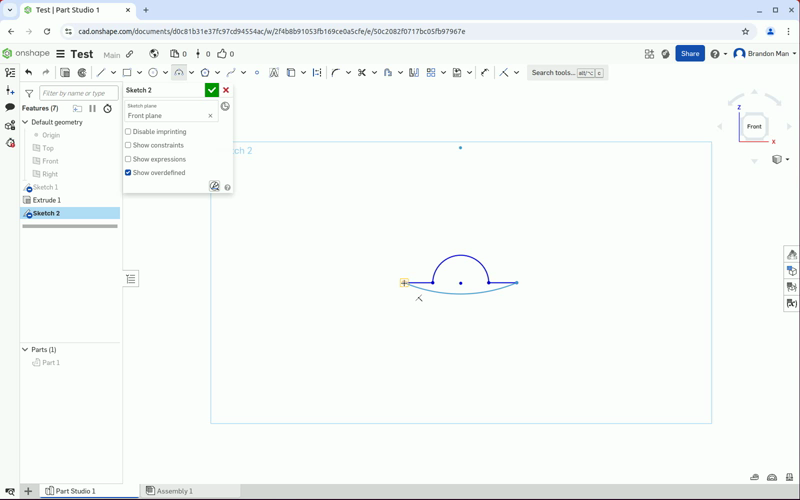
click(404, 282)
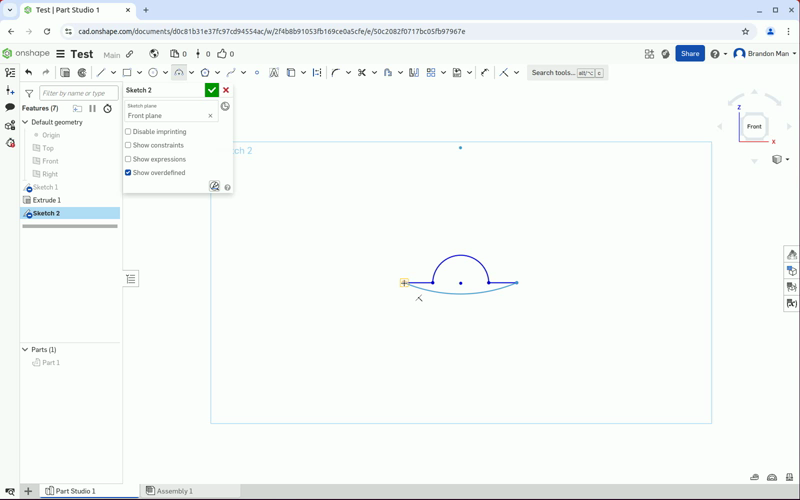
key_down(shift)
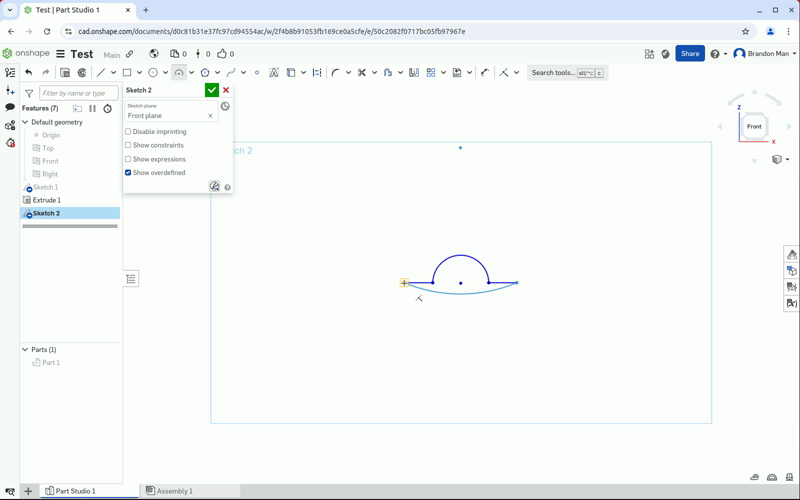
mouse_move(460, 226)
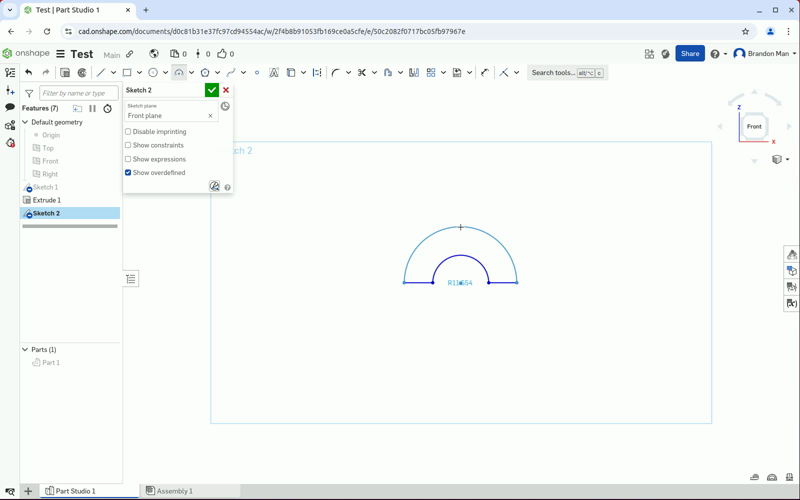
click(460, 226)
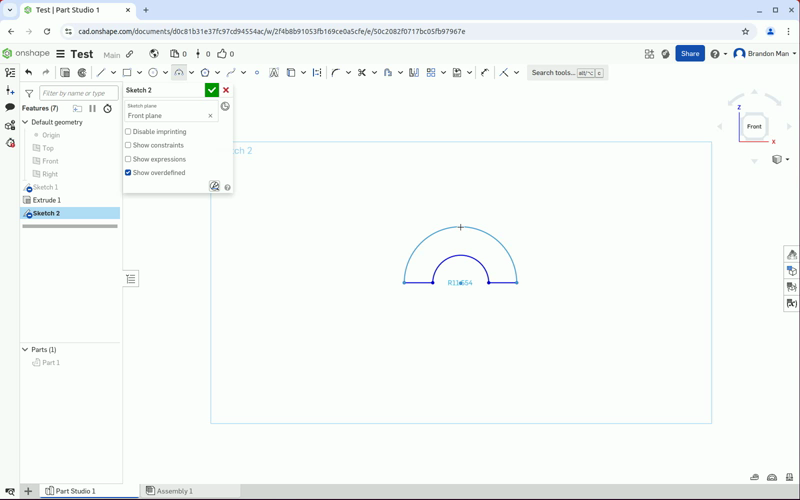
key_up(shift)
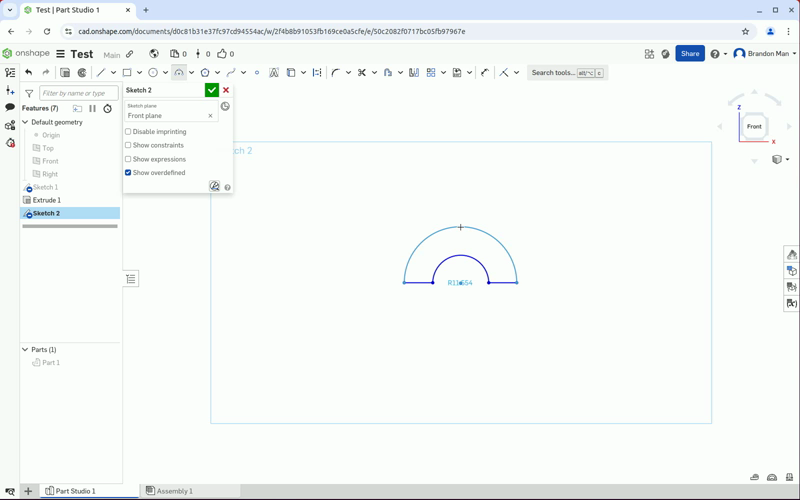
key(esc)
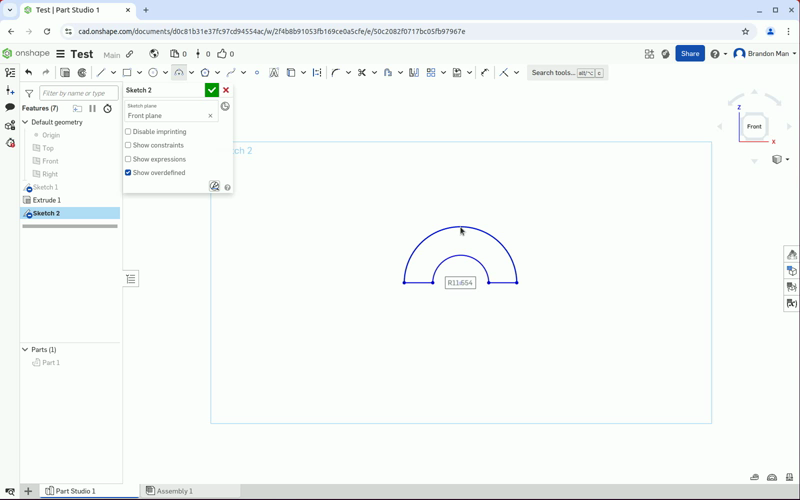
mouse_move(476, 240)
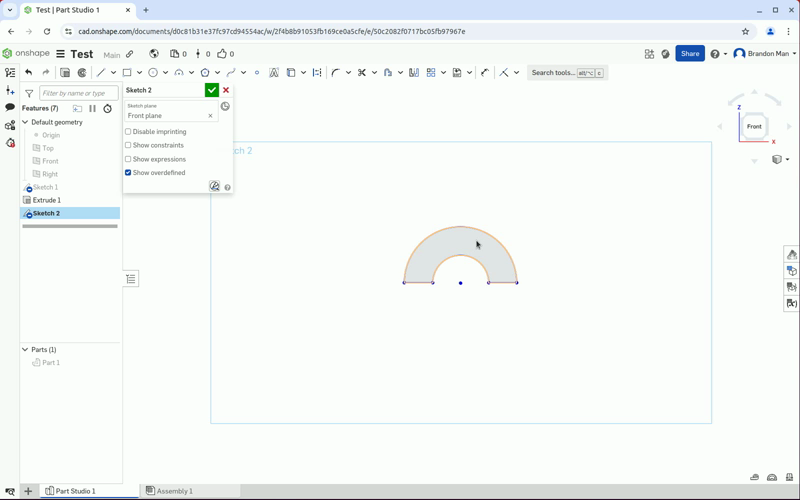
scroll(6)
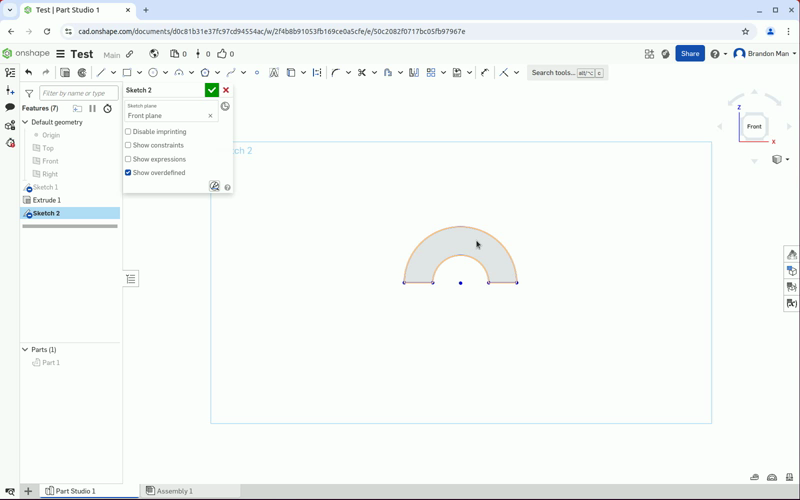
scroll(6)
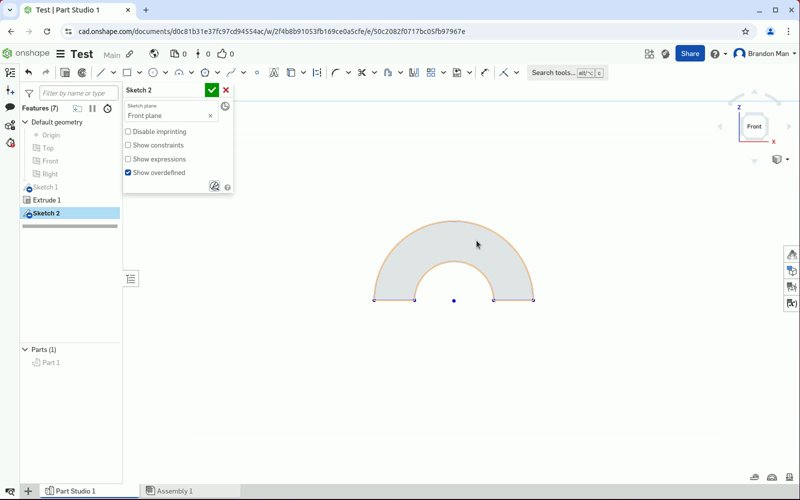
scroll(6)
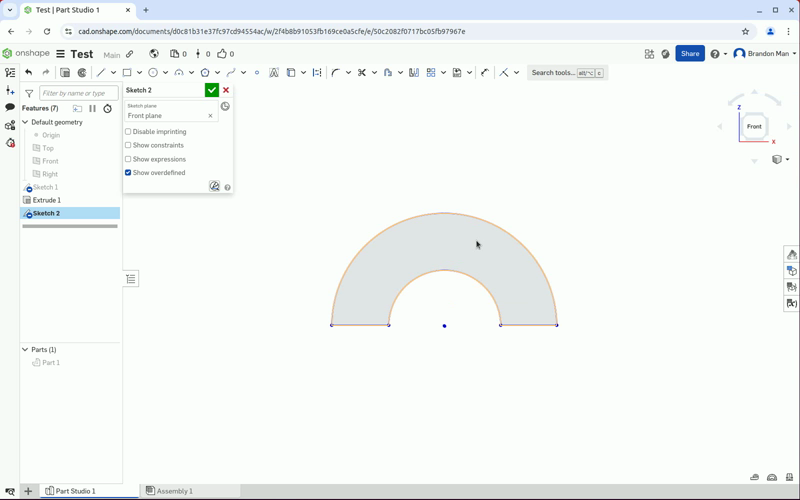
scroll(6)
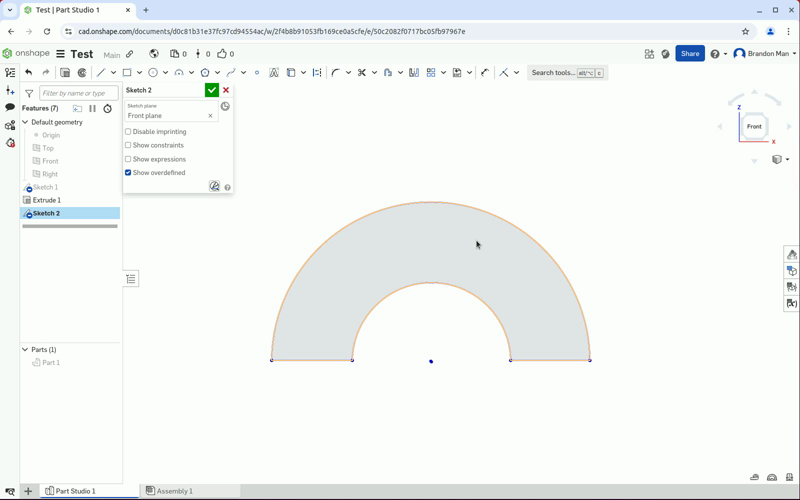
scroll(6)
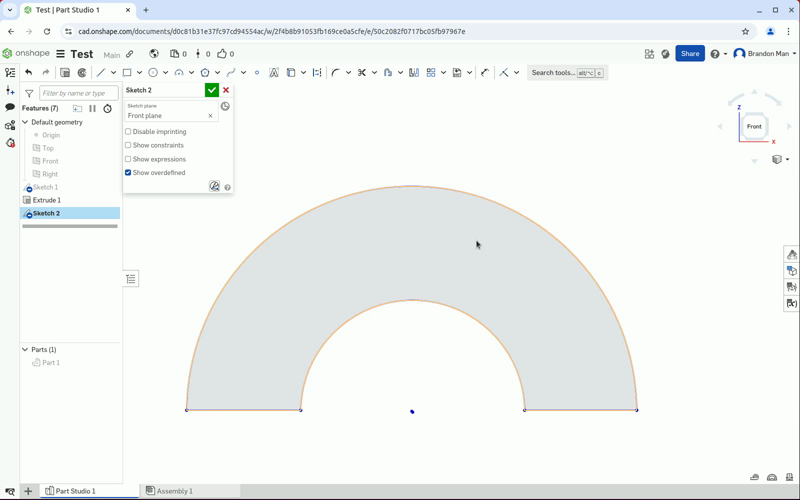
scroll(6)
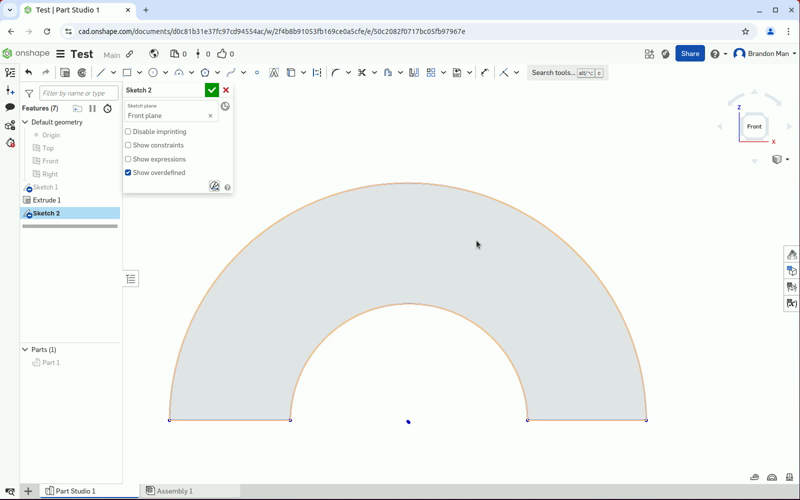
scroll(6)
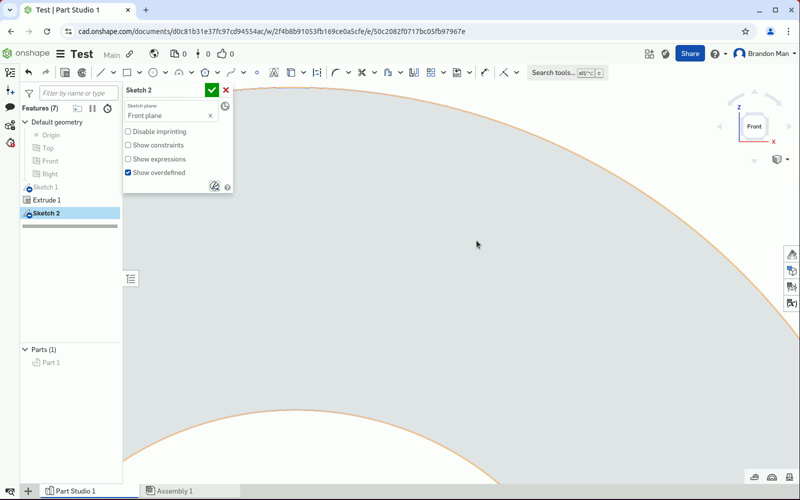
click(476, 240)
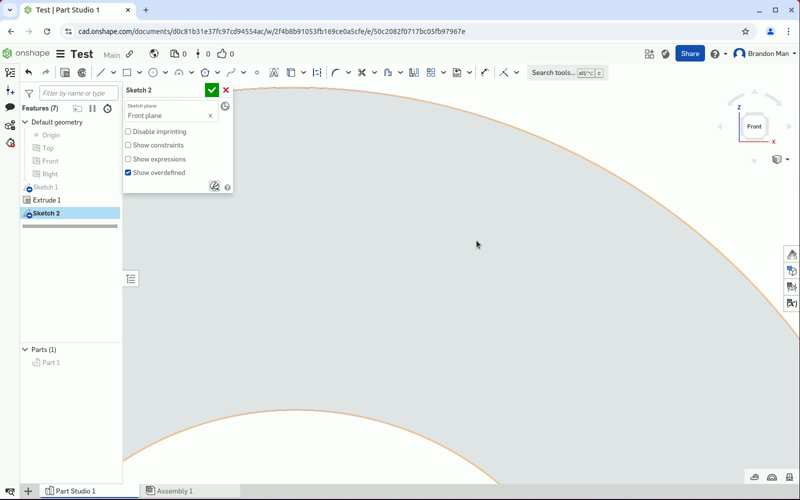
scroll(-6)
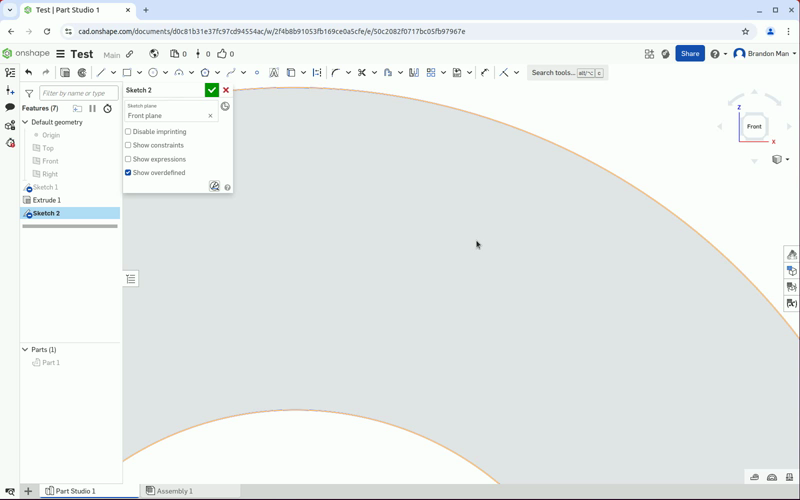
scroll(-6)
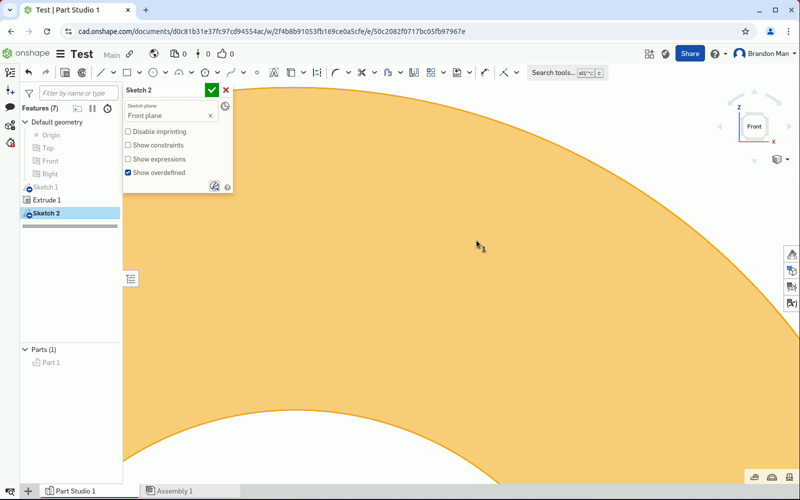
scroll(-6)
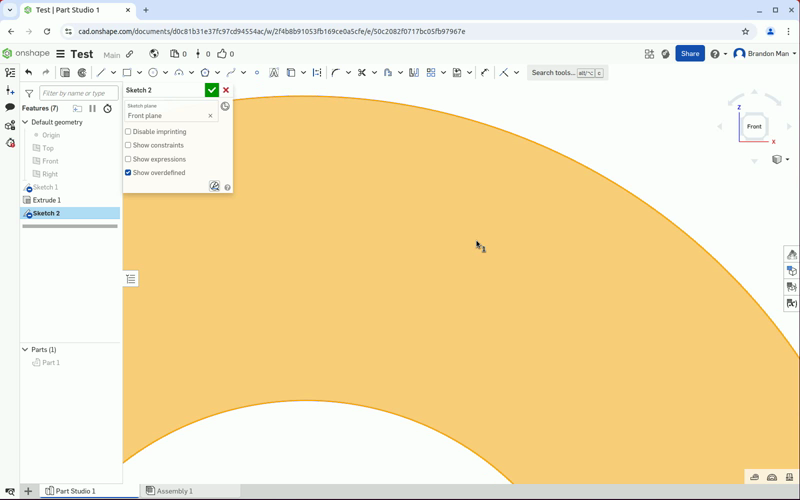
scroll(-6)
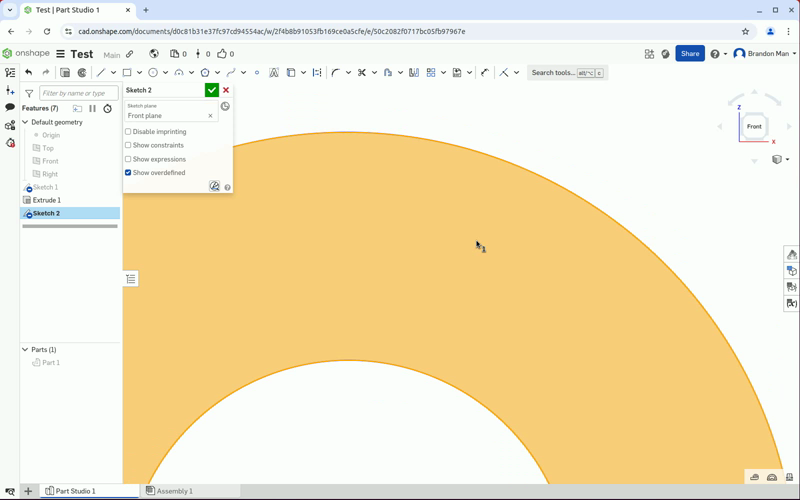
scroll(-6)
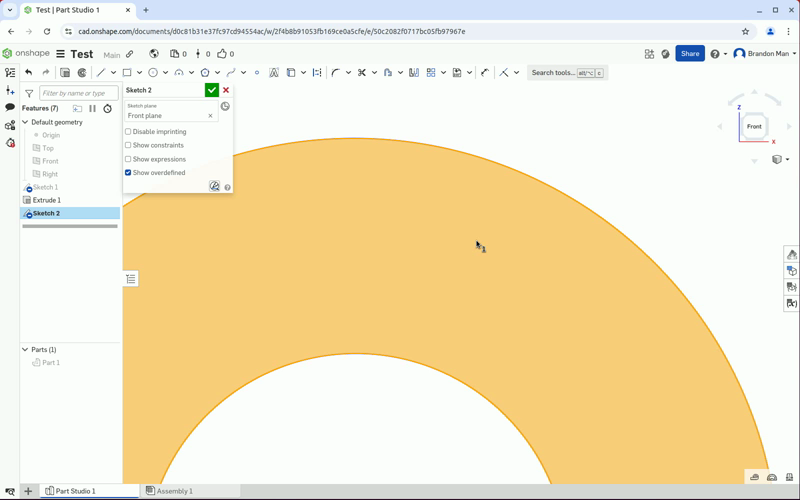
scroll(-6)
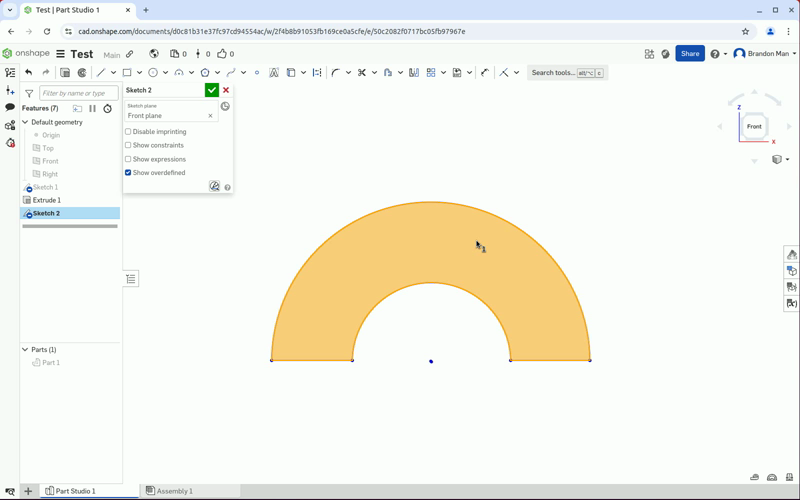
scroll(-6)
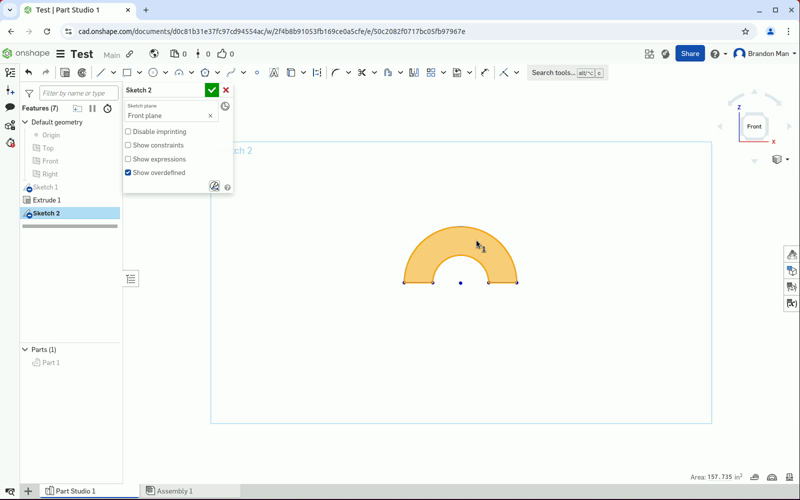
mouse_move(73, 352)
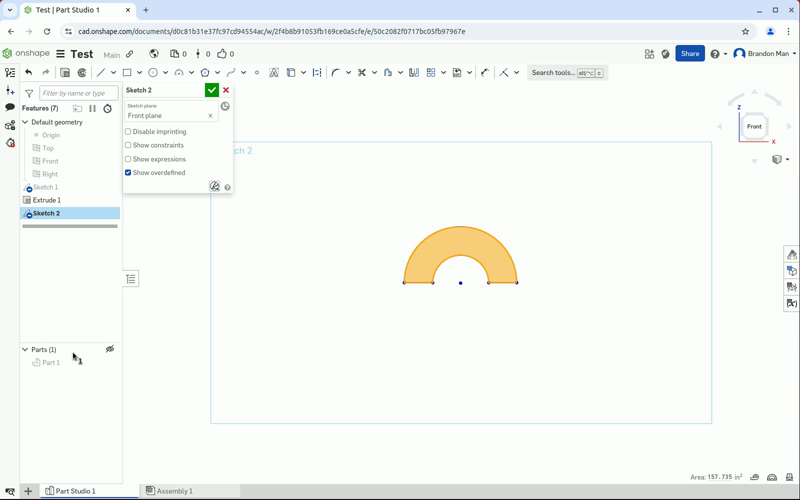
key(shift+y)
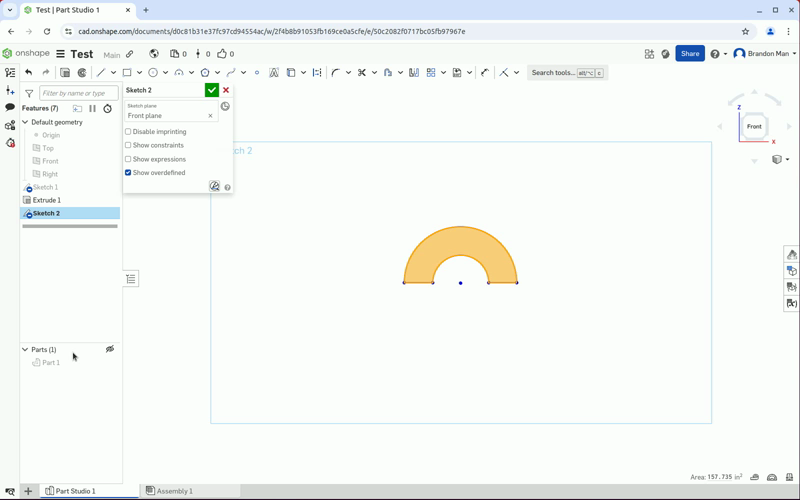
key(shift+e)
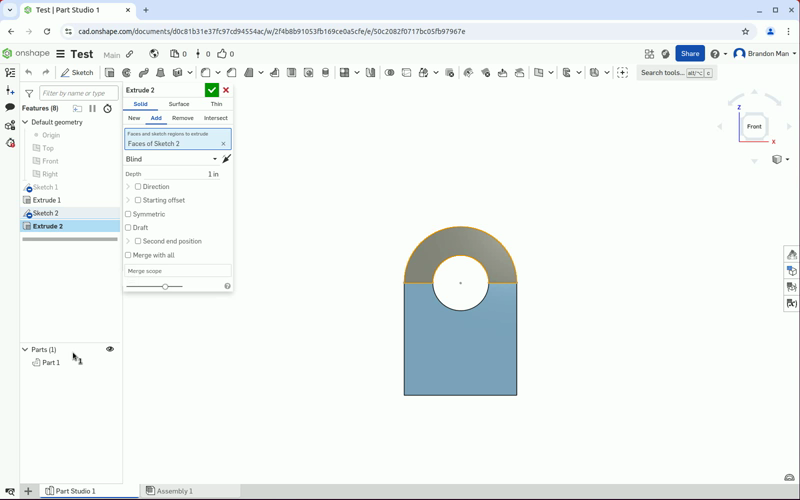
mouse_move(143, 106)
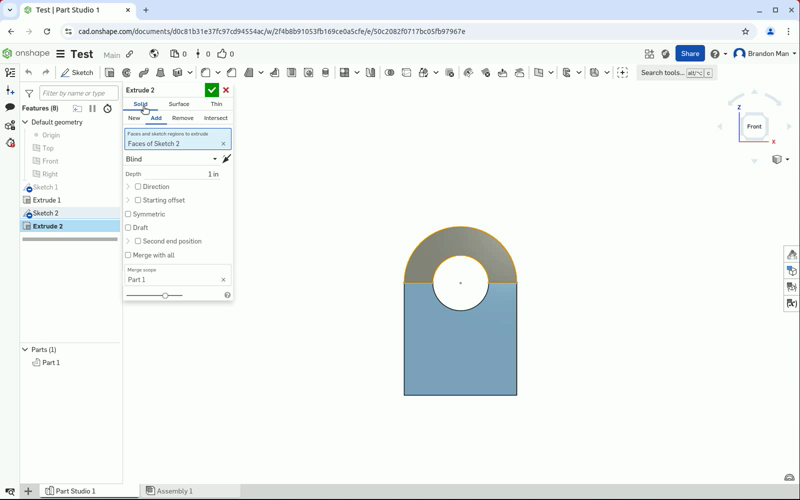
click(143, 106)
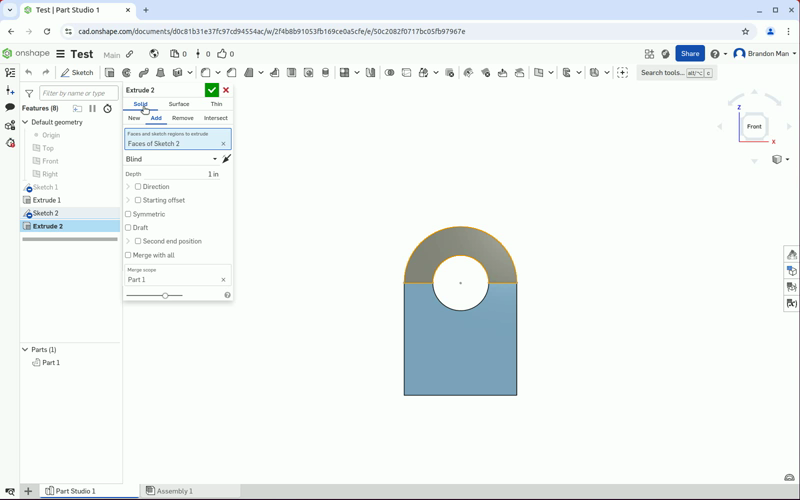
mouse_move(137, 120)
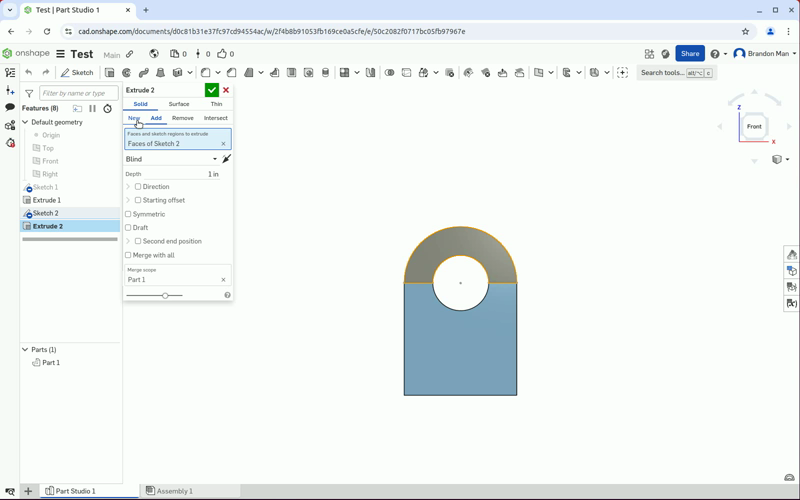
click(137, 120)
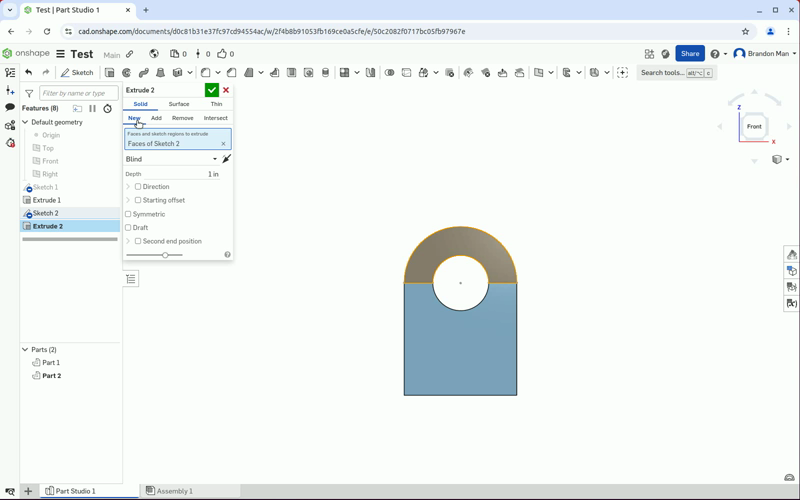
key(tab, 4)
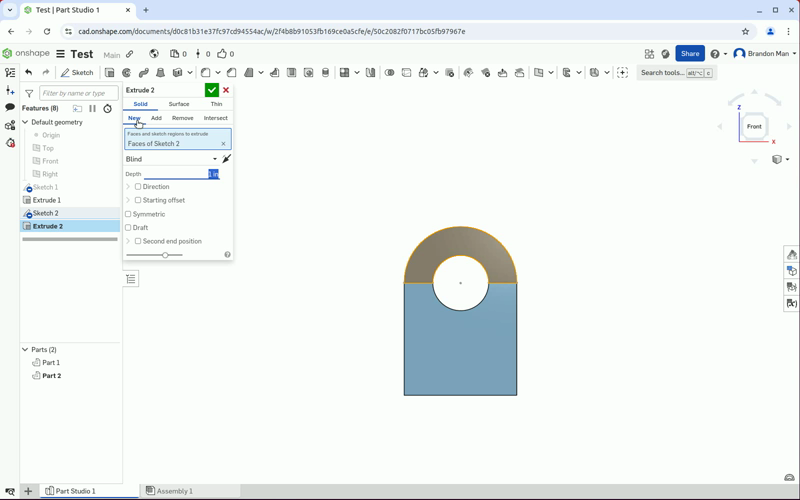
text(11.554)
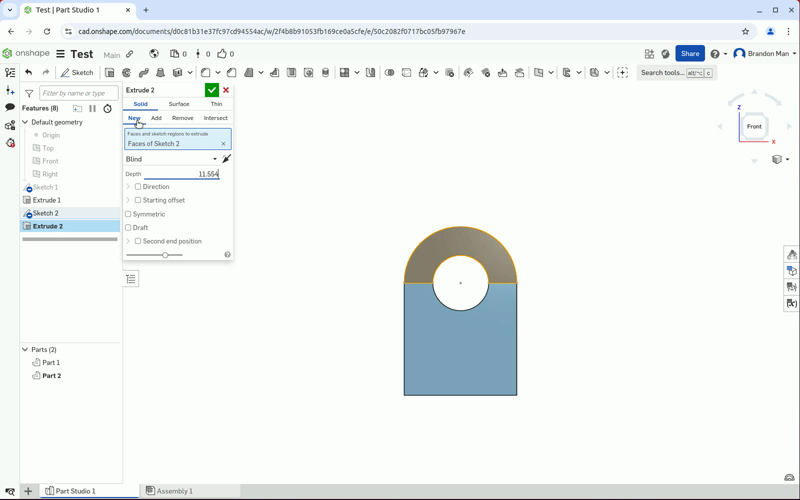
key(enter)
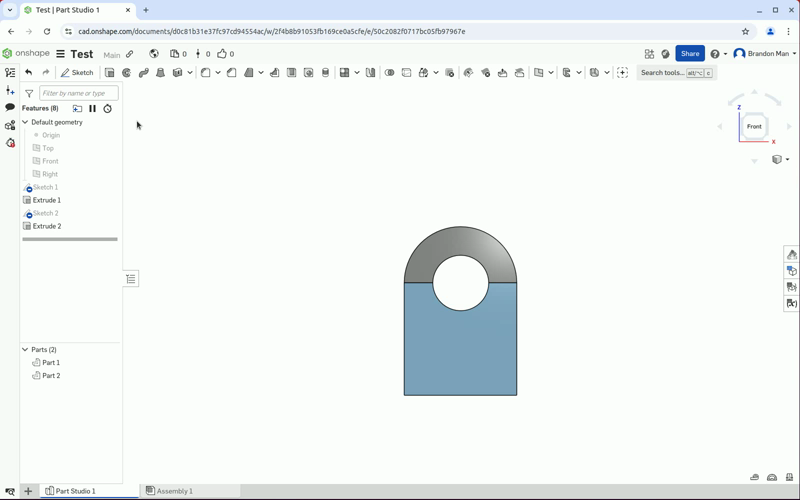
key(shift+h)
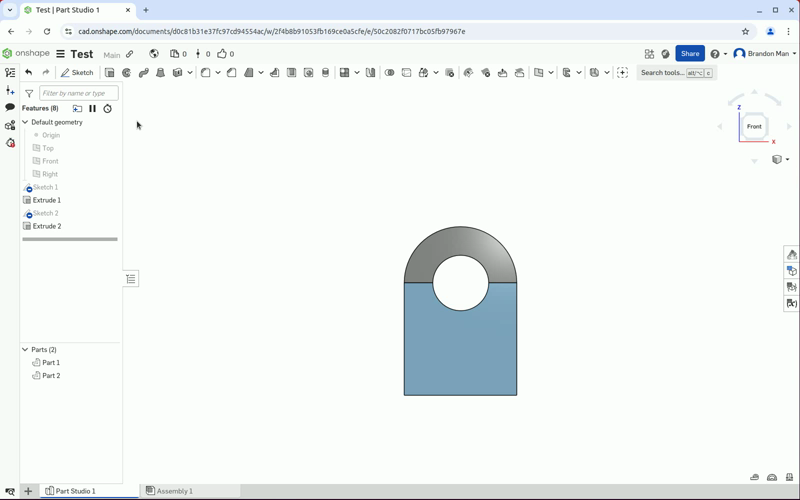
key(shift+h)
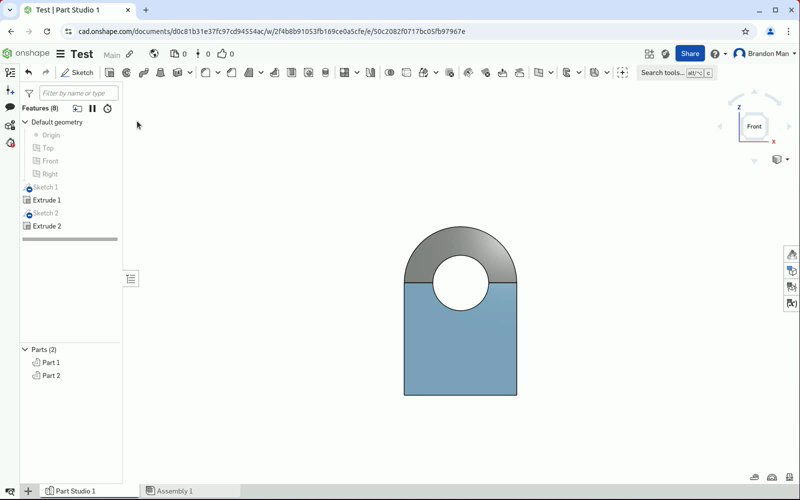
key(shift+7)
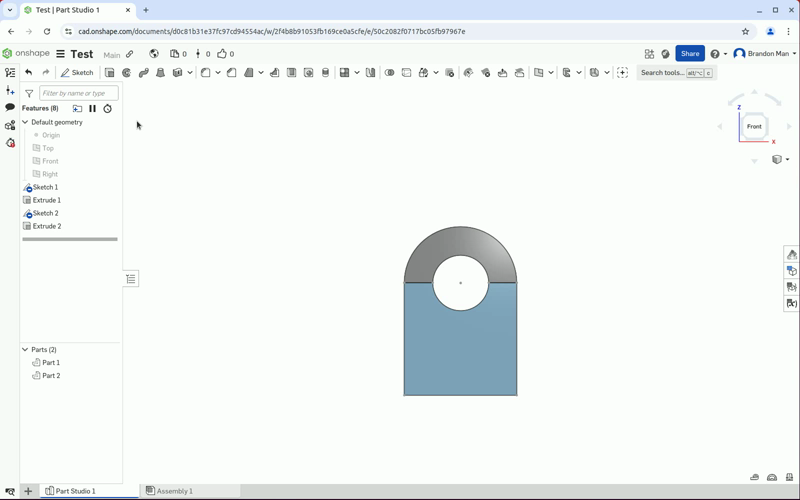
key(left, 2)
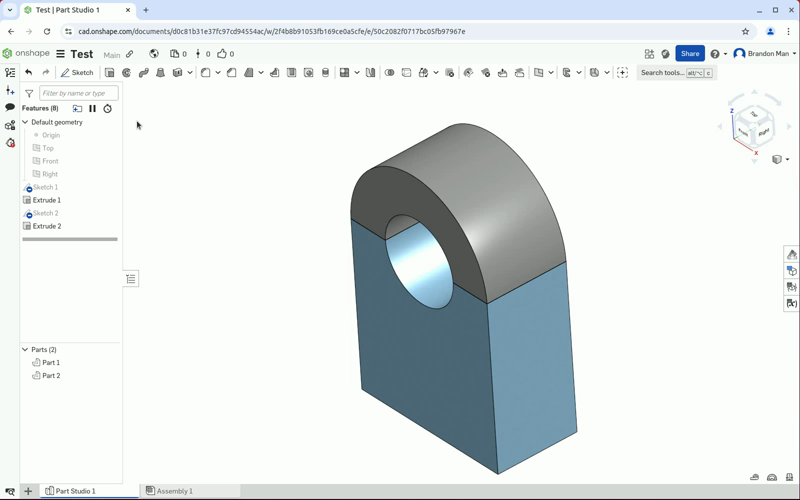
key(down, 2)
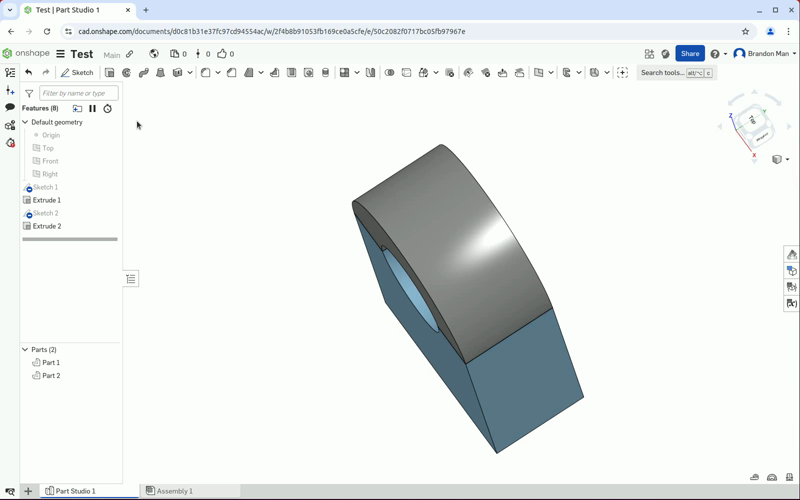
key(up, 2)
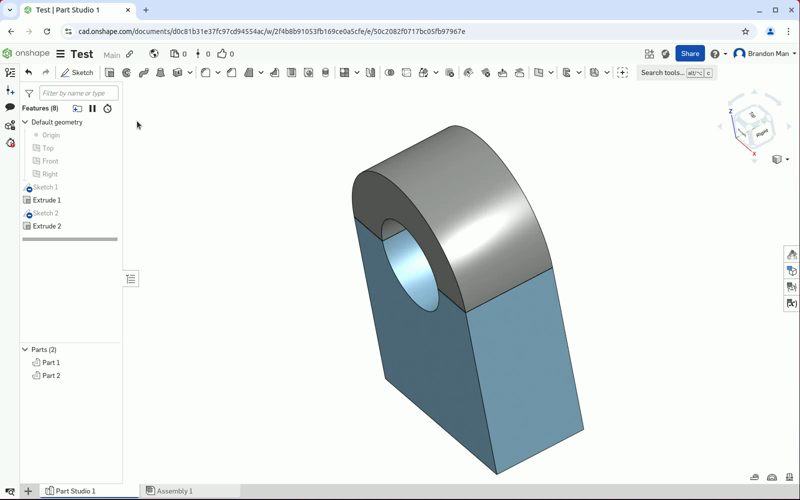
key(right, 2)
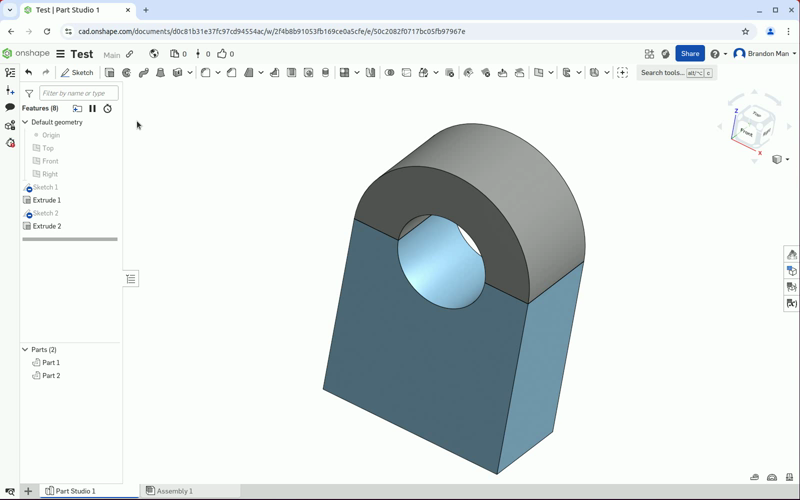
mouse_move(73, 189)
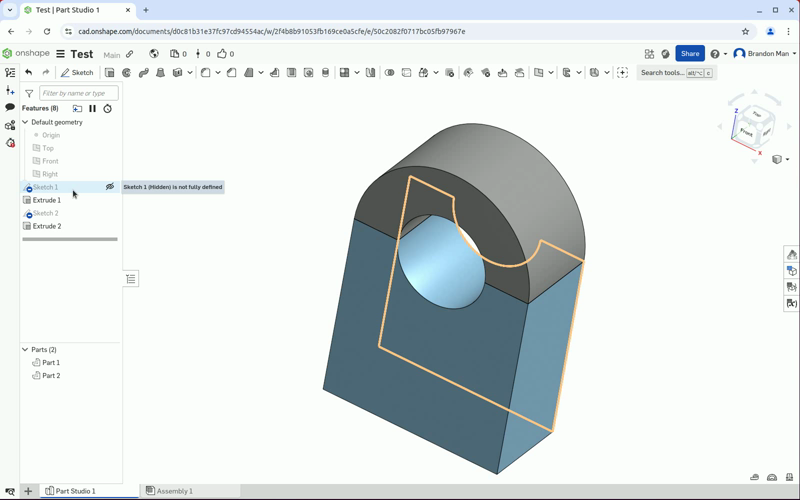
click(73, 189)